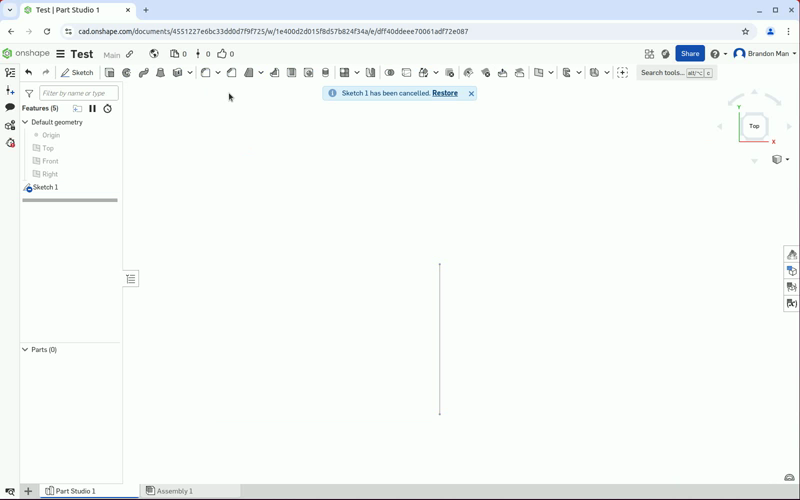
key(shift+h)
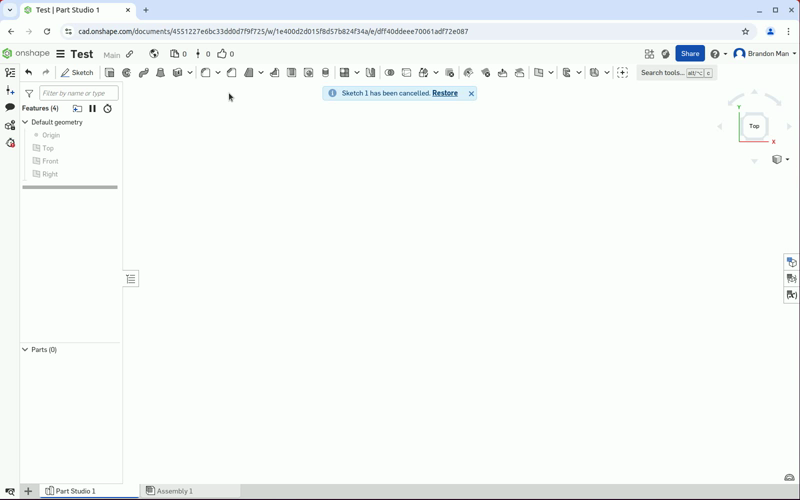
mouse_move(73, 352)
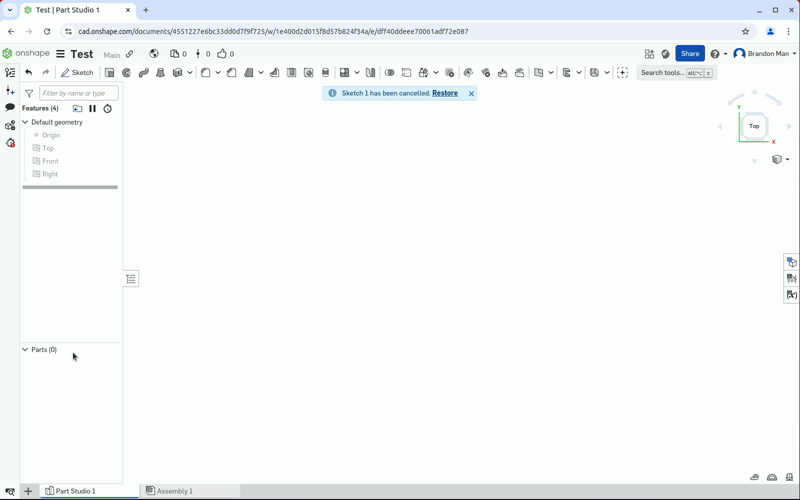
key(y)
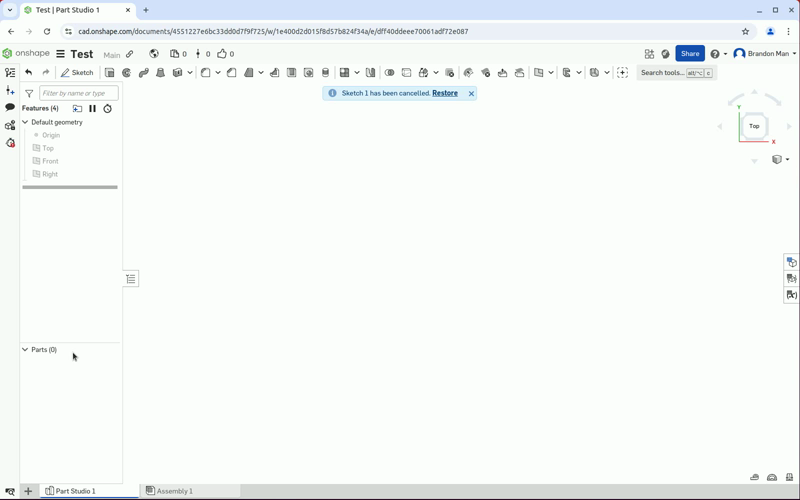
key(shift+p)
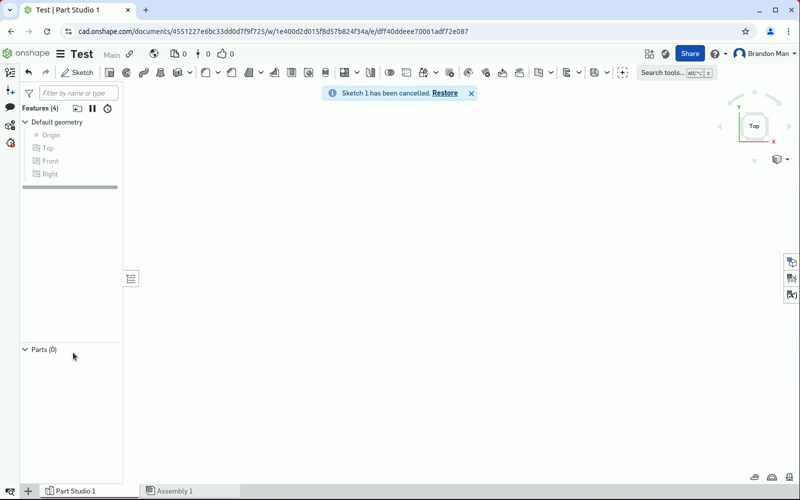
key(space)
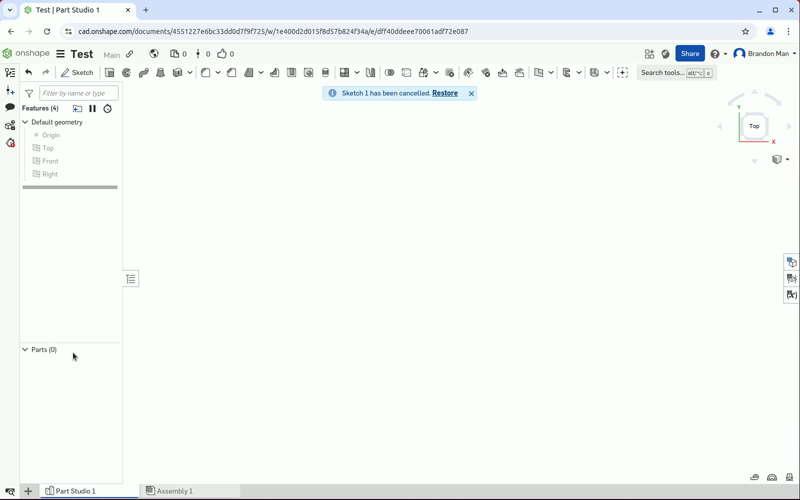
key_down(shift)
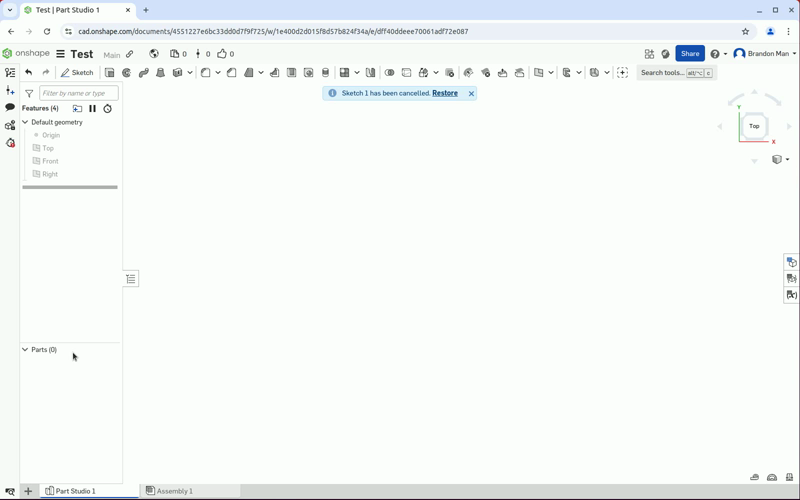
key(up)
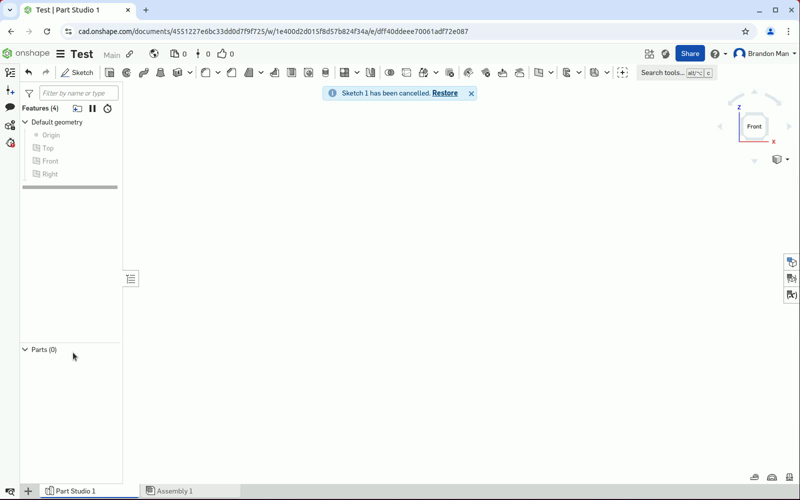
key_up(shift)
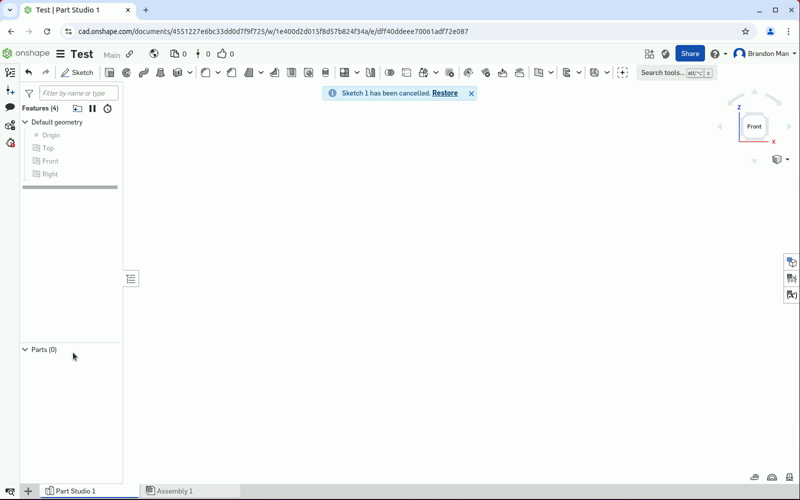
mouse_move(73, 352)
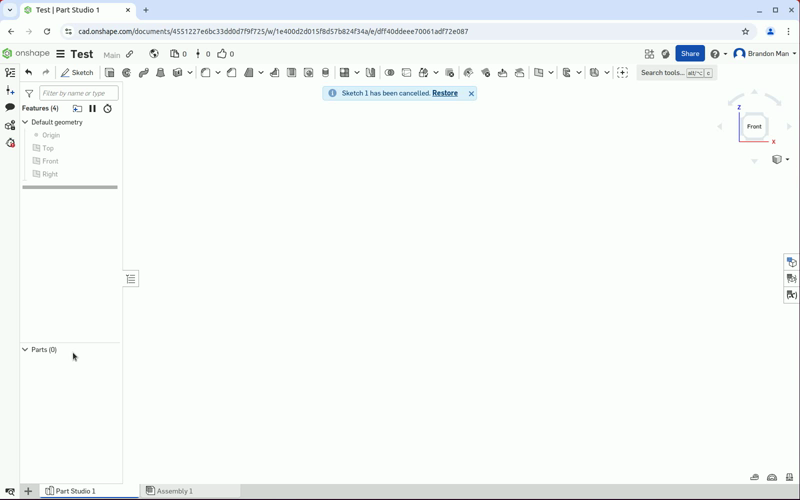
key(shift+y)
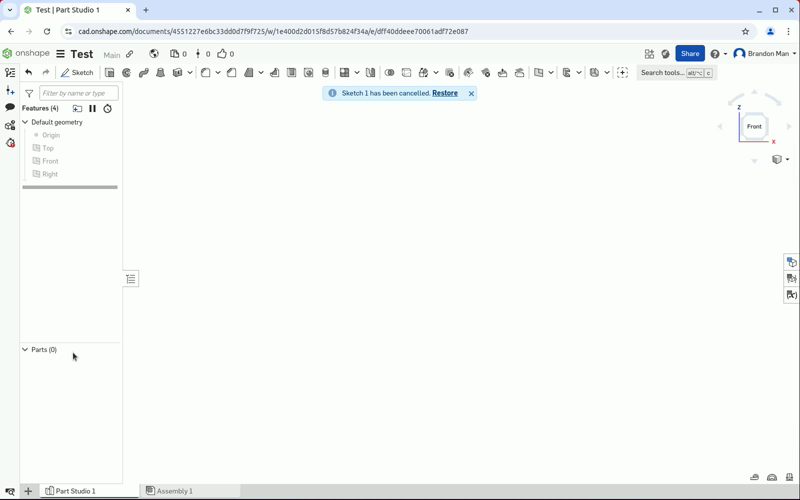
key(shift+s)
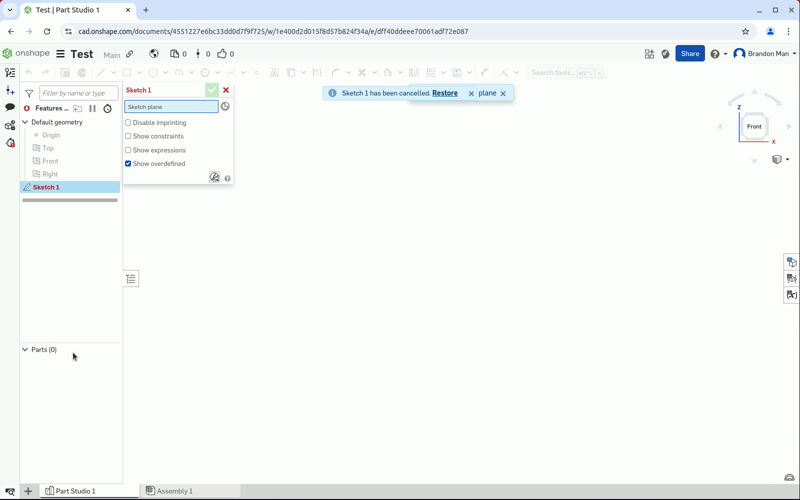
mouse_move(73, 163)
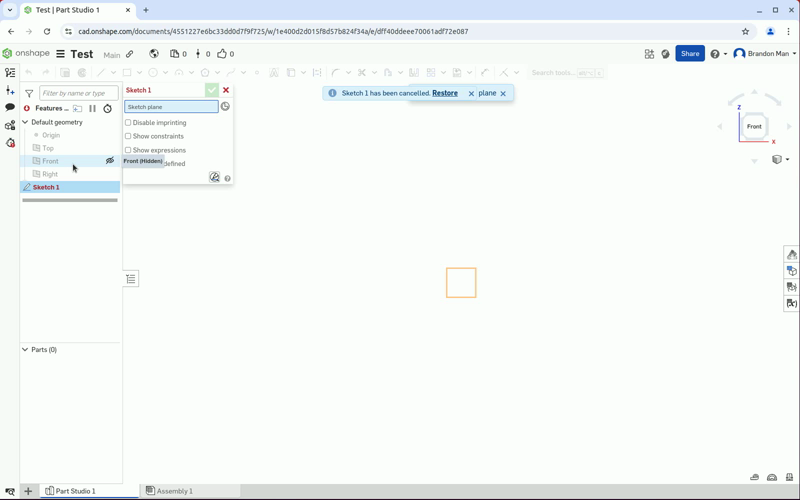
click(73, 163)
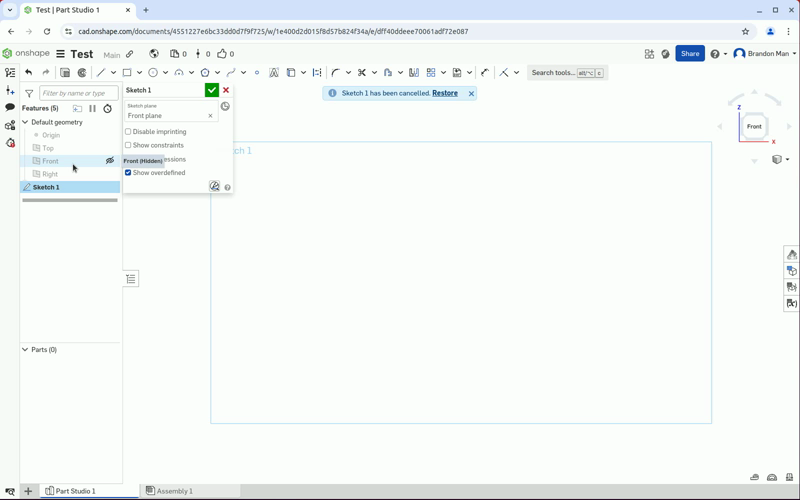
mouse_move(73, 352)
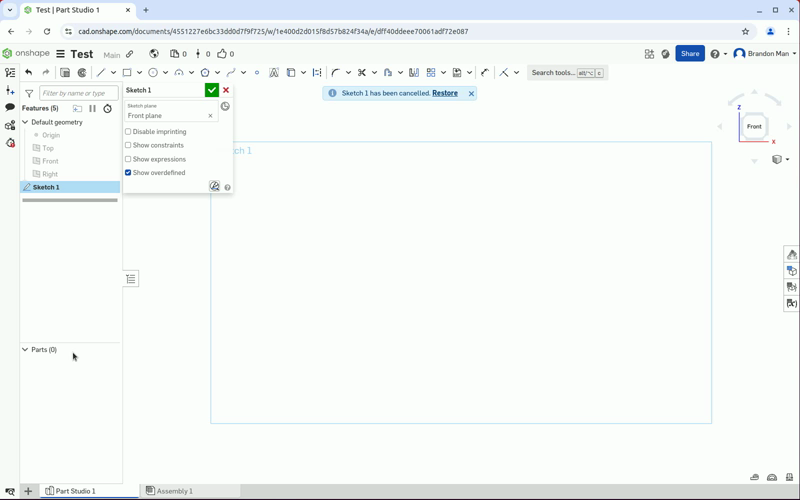
key(y)
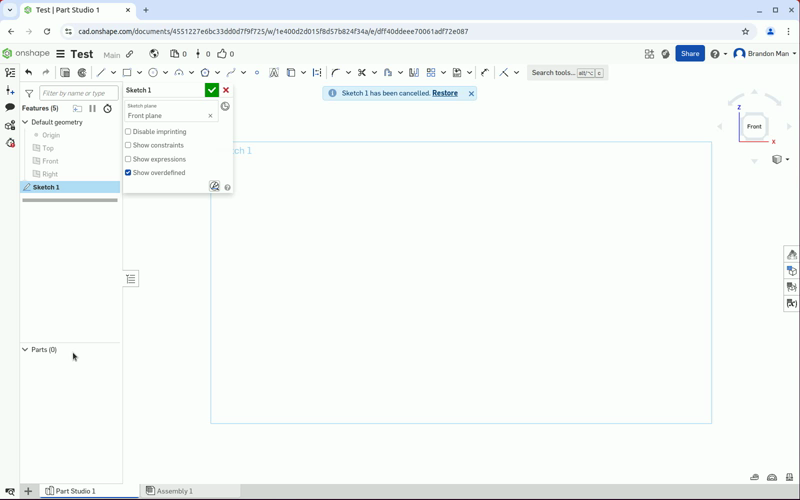
key(l)
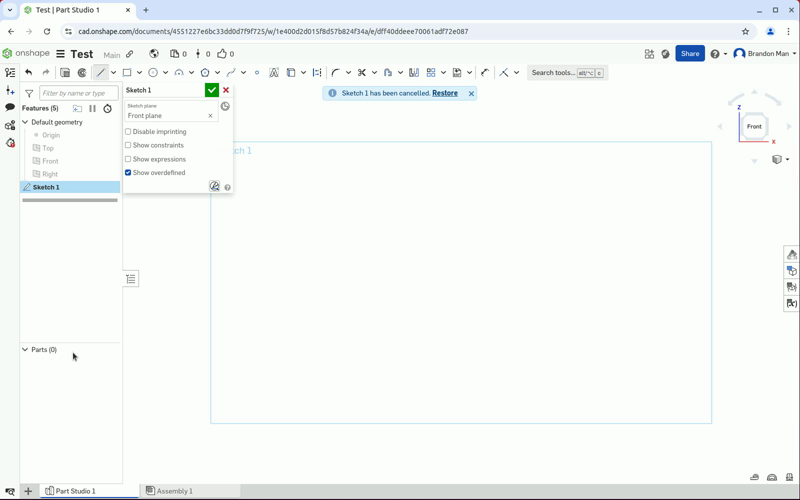
key_down(shift)
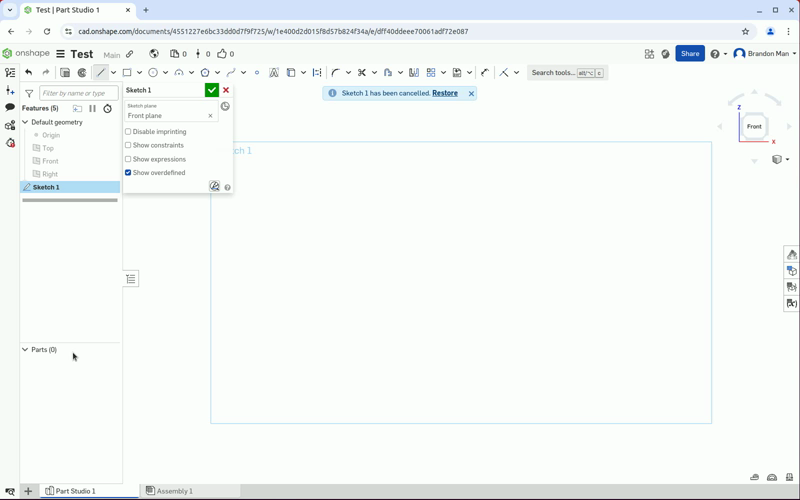
mouse_move(460, 282)
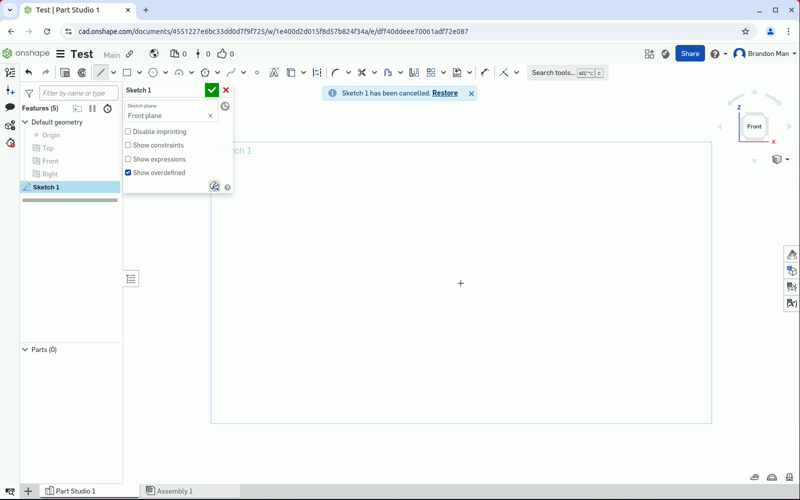
click(460, 282)
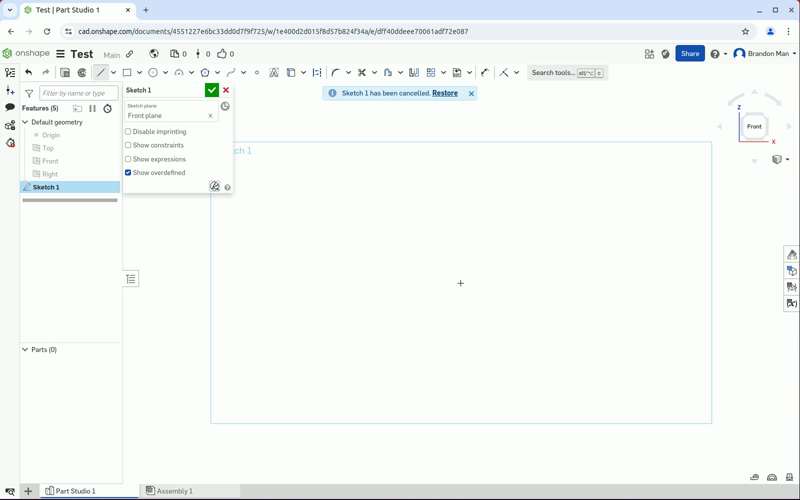
key_up(shift)
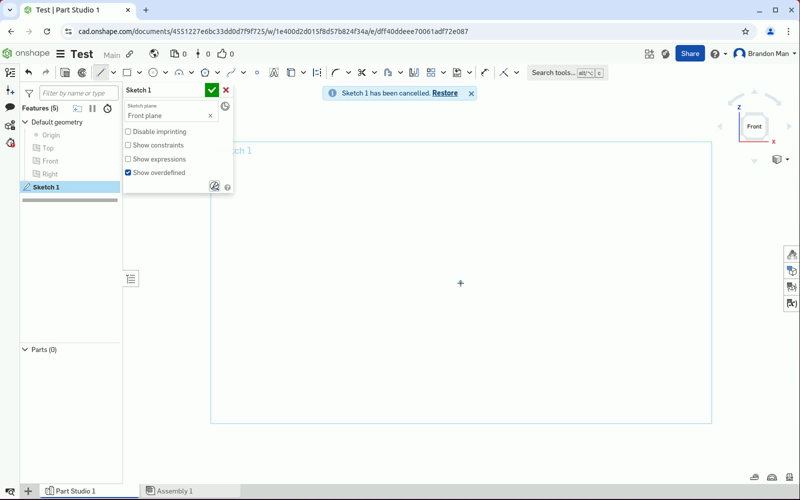
key_down(shift)
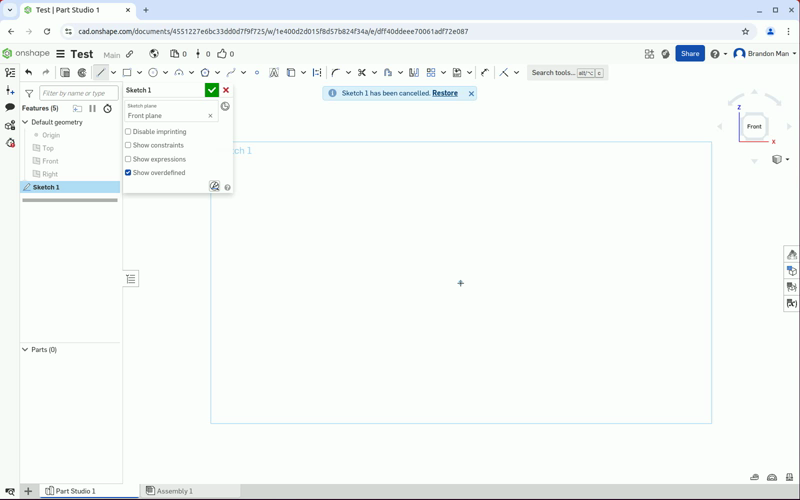
mouse_move(573, 282)
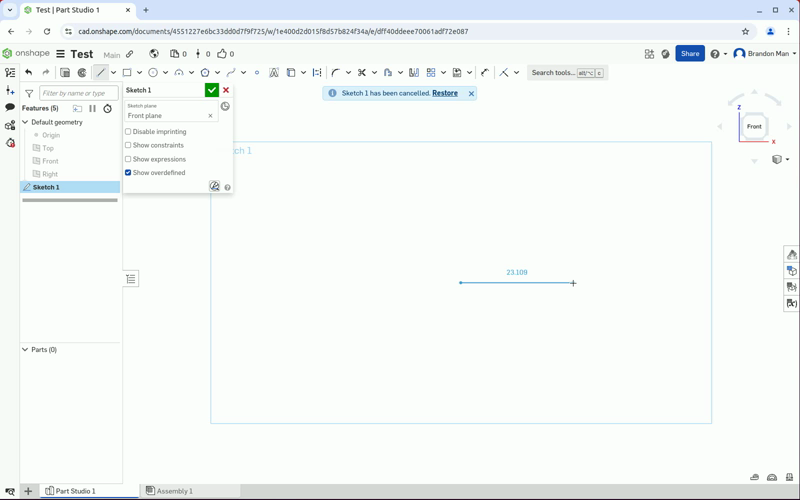
click(573, 282)
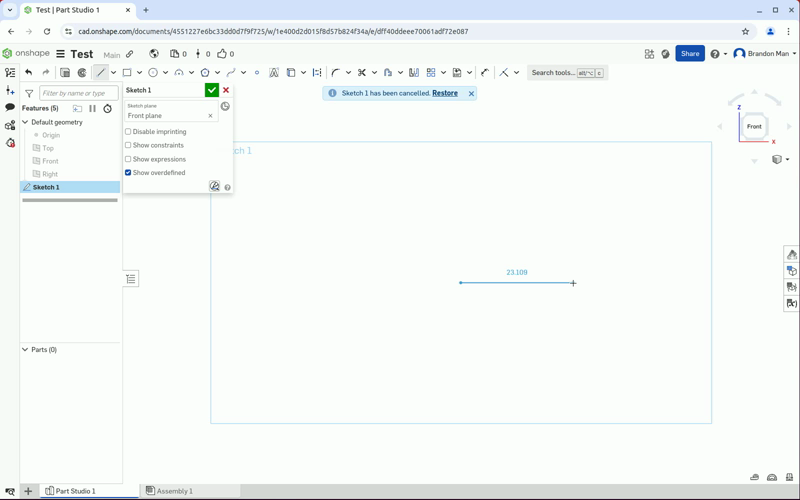
key_up(shift)
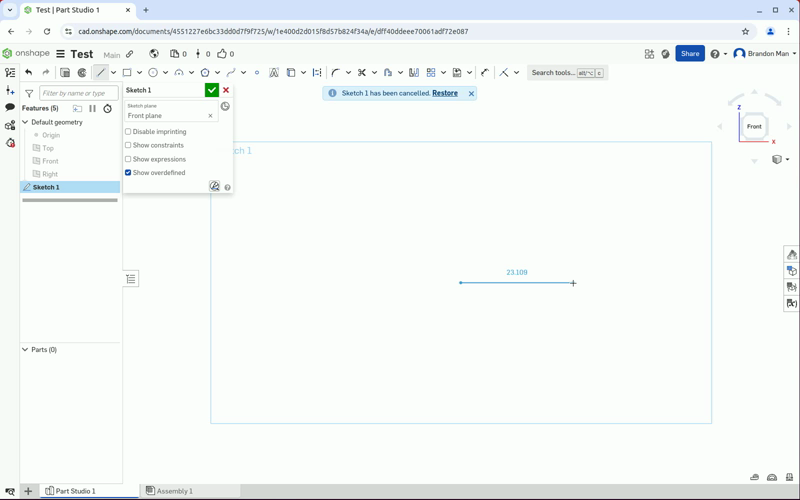
key_down(shift)
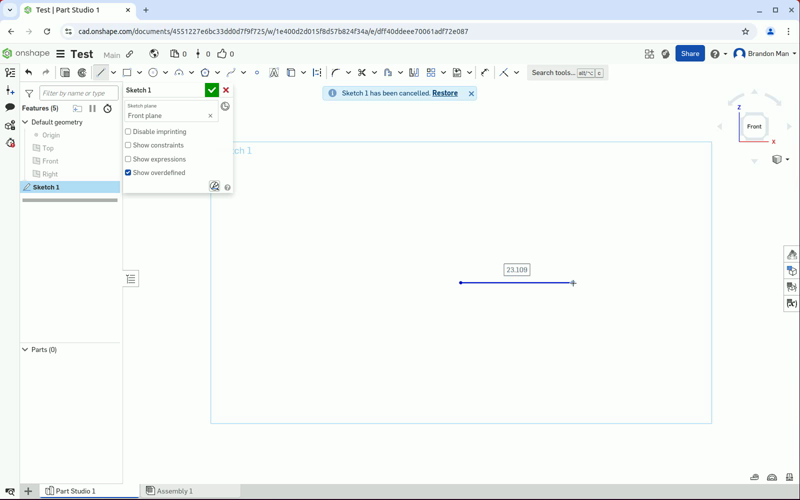
mouse_move(573, 208)
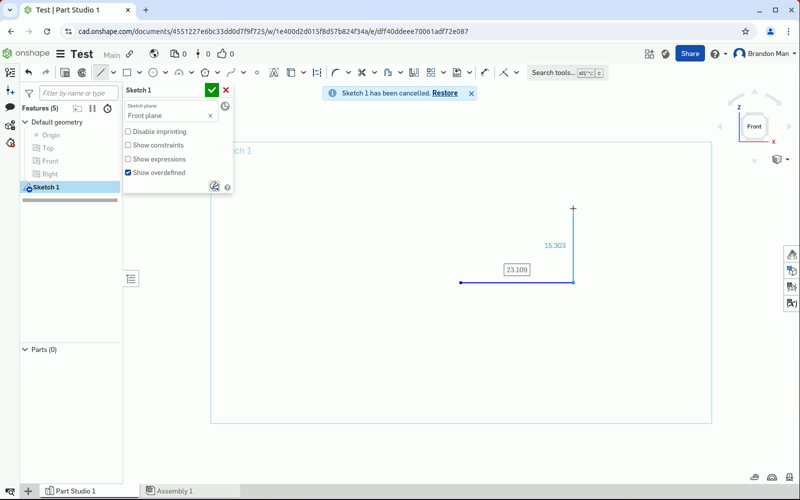
click(573, 208)
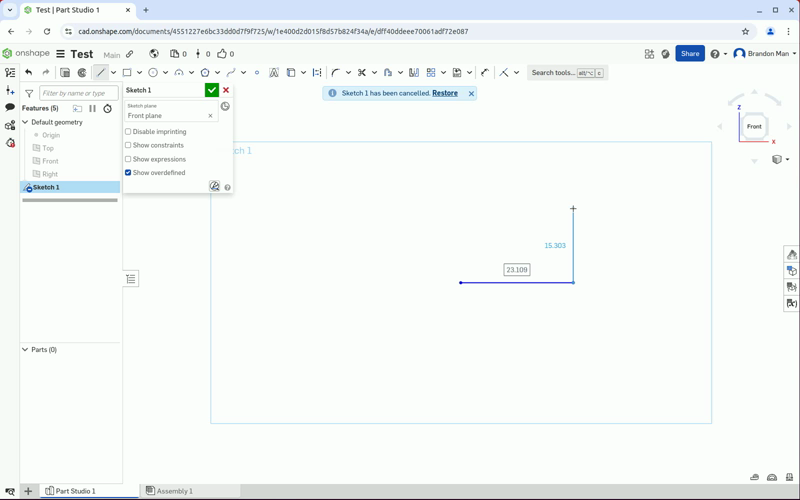
key_up(shift)
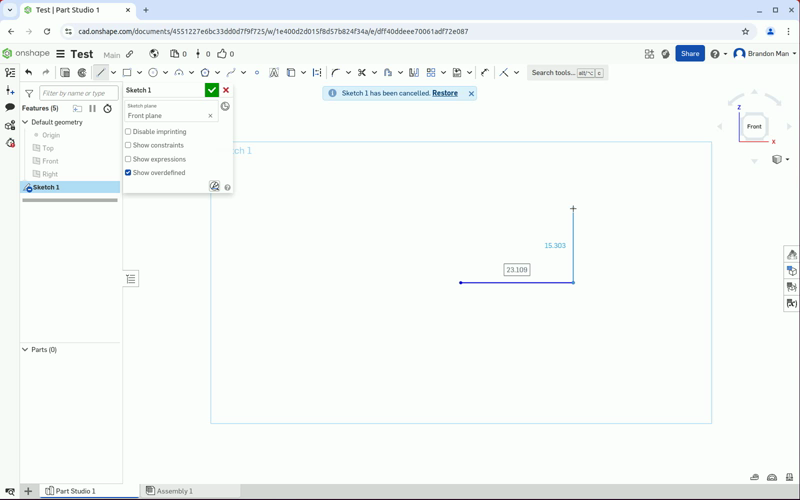
key_down(shift)
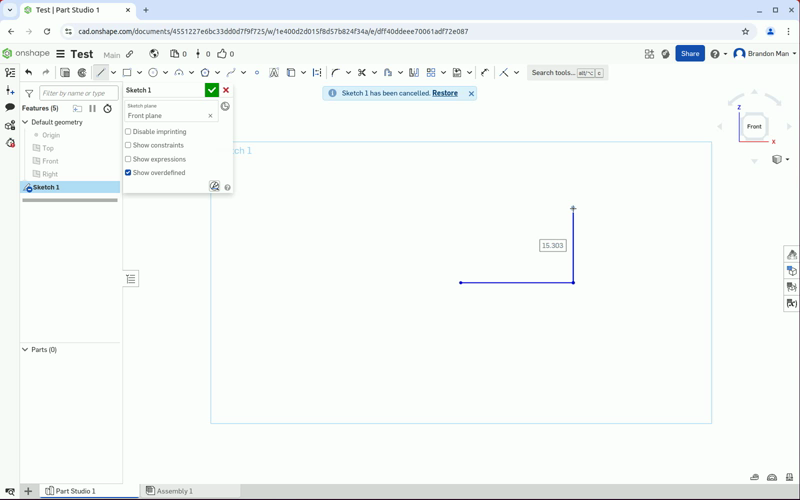
mouse_move(460, 208)
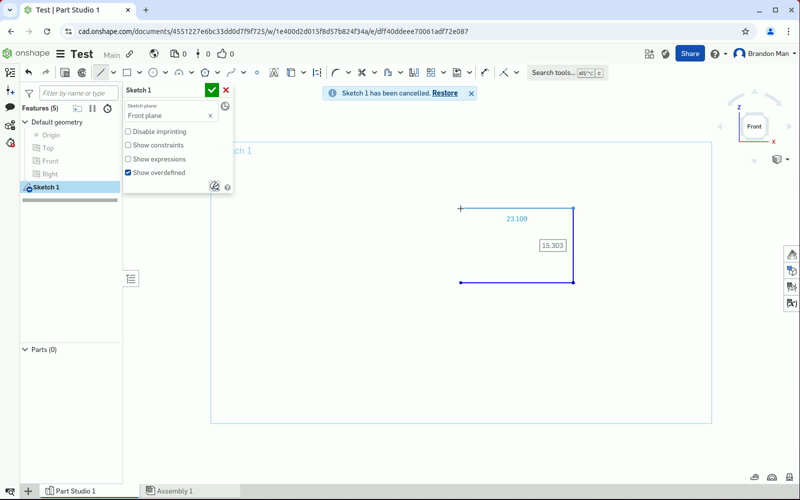
click(460, 208)
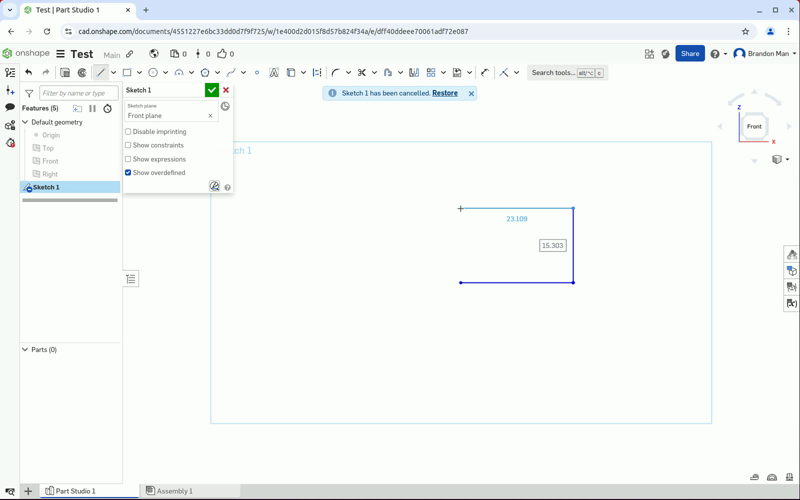
key_up(shift)
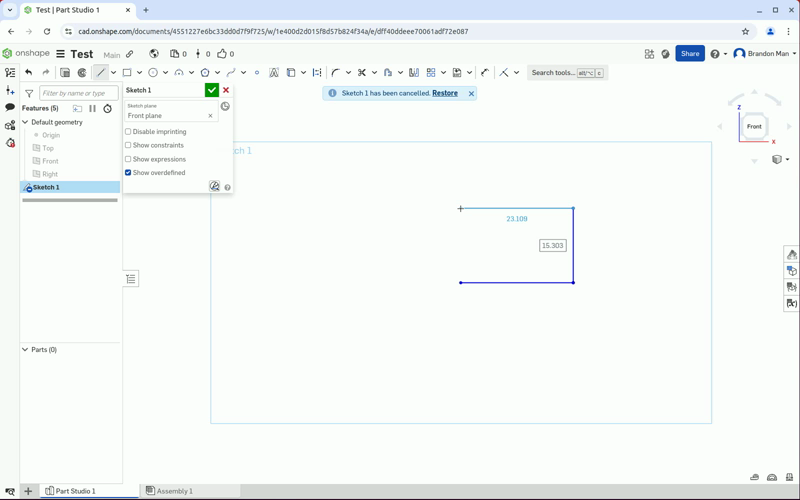
key_down(shift)
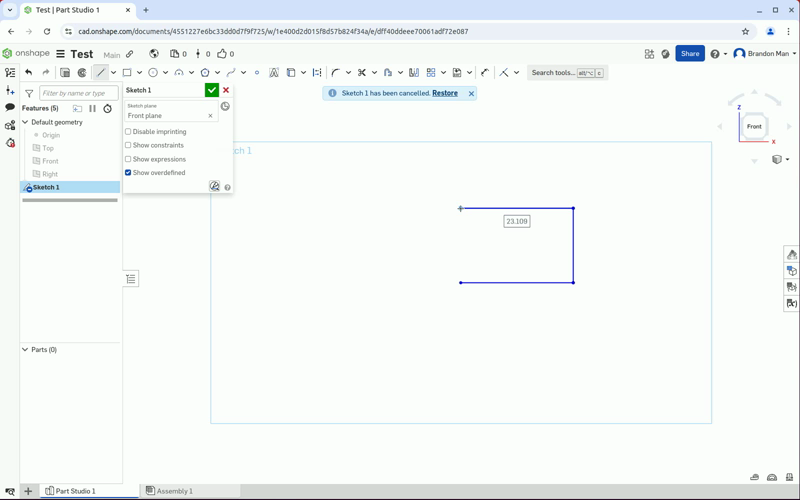
mouse_move(460, 282)
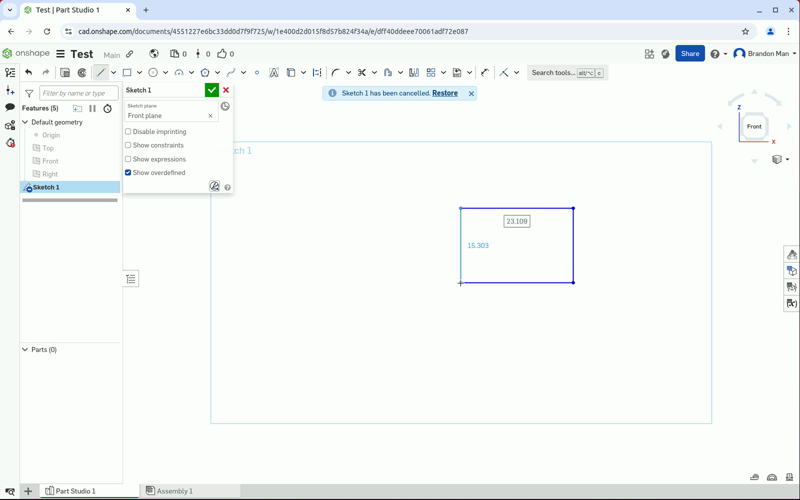
key_up(shift)
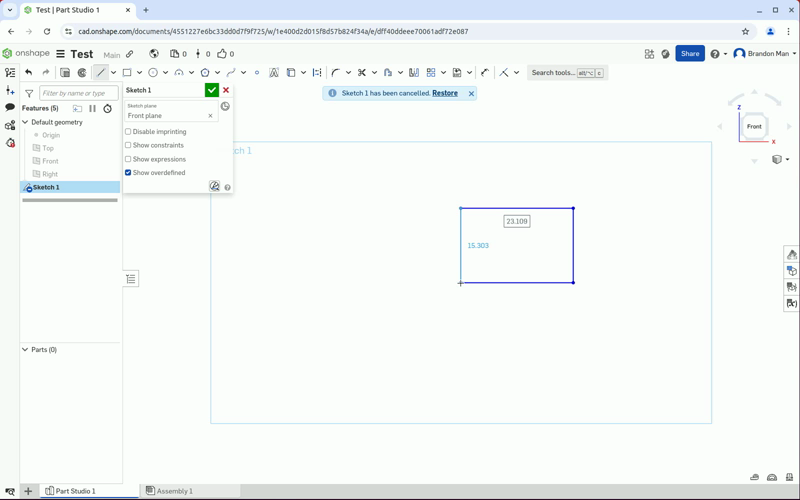
click(460, 282)
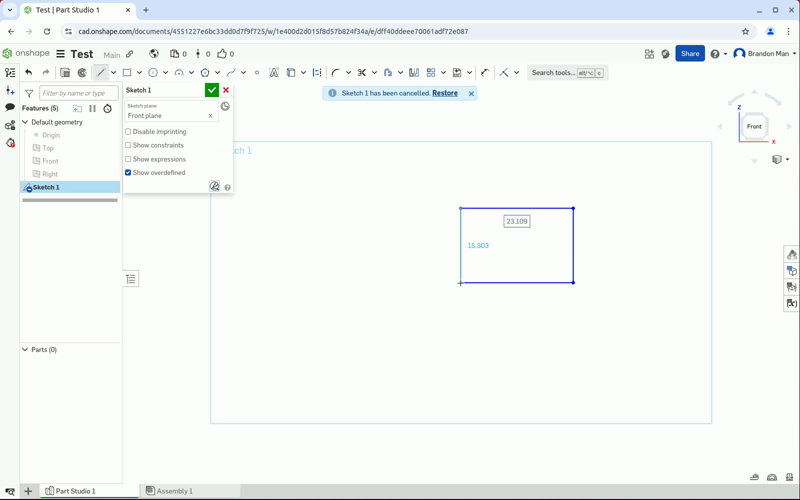
key(esc)
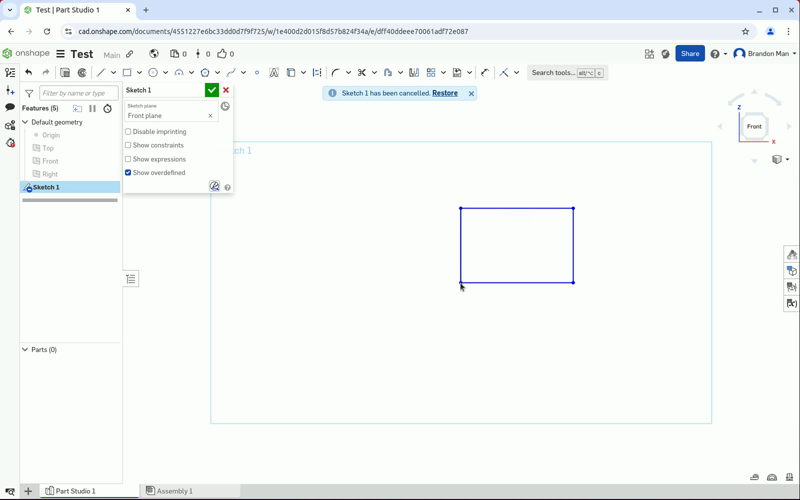
mouse_move(536, 240)
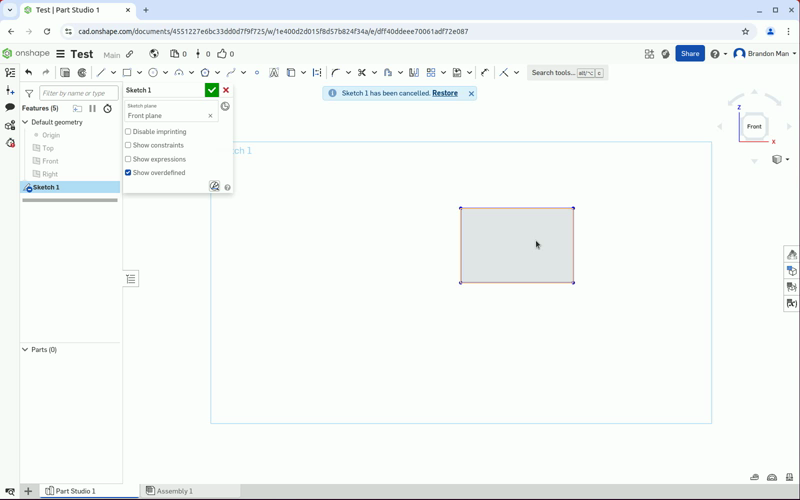
click(536, 240)
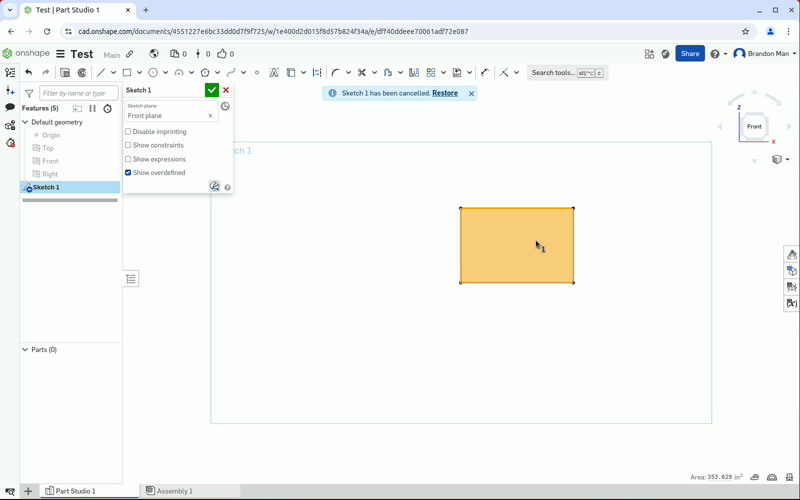
mouse_move(73, 352)
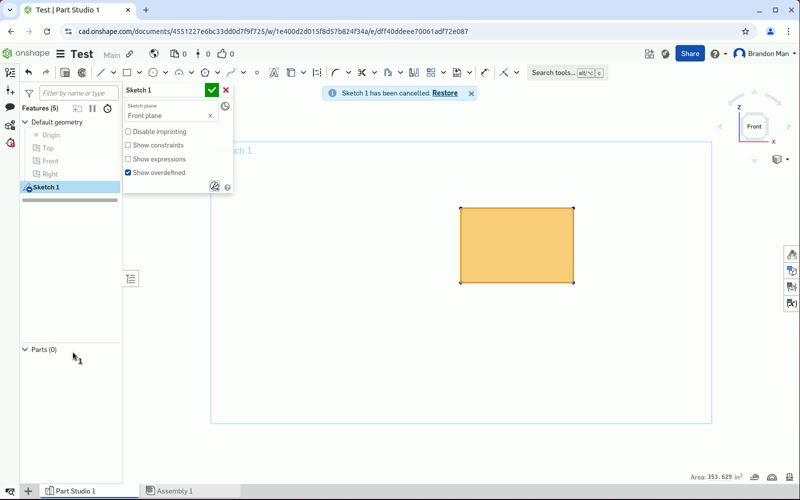
key(shift+y)
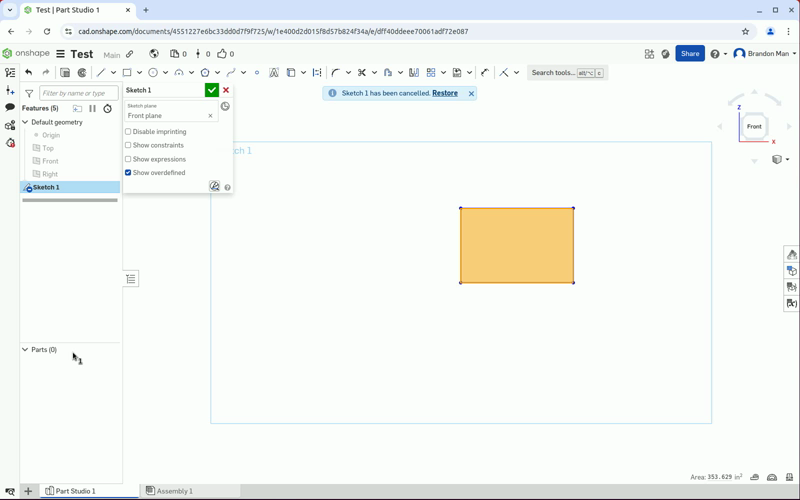
key(shift+e)
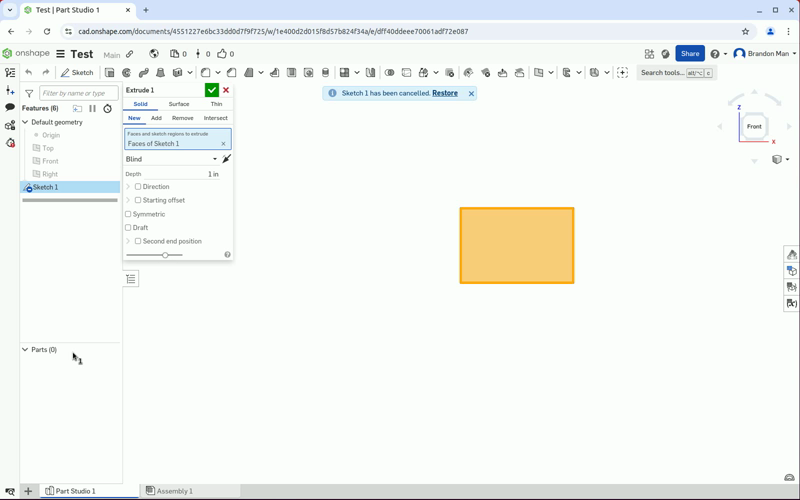
mouse_move(143, 106)
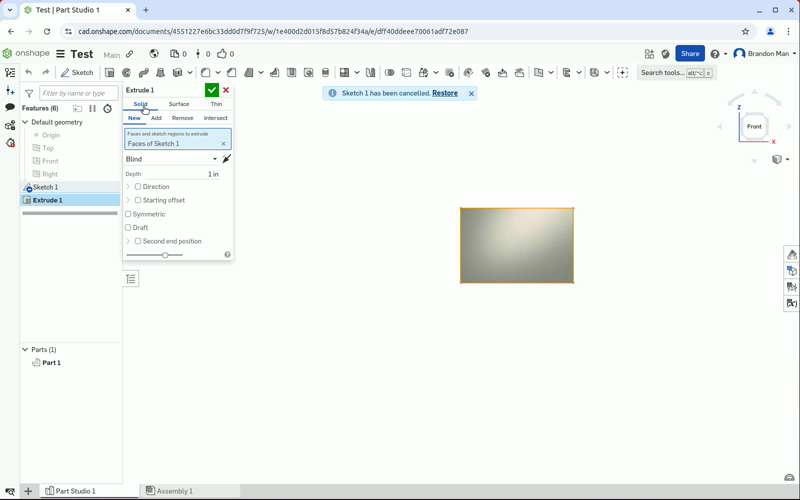
click(143, 106)
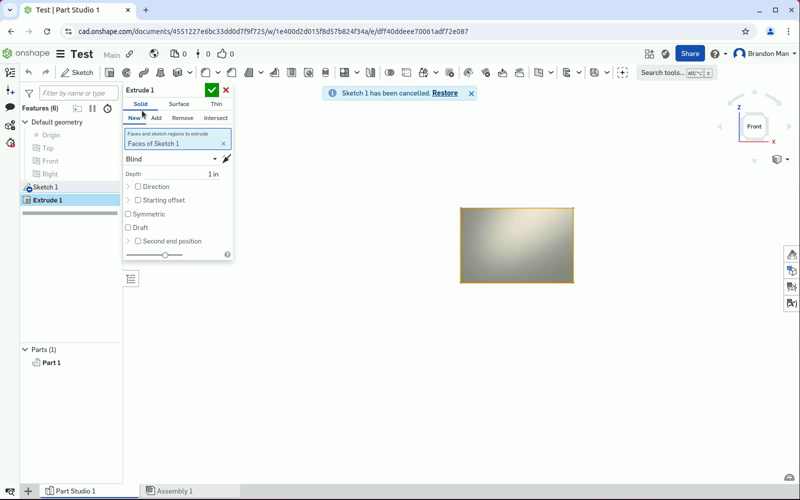
mouse_move(137, 120)
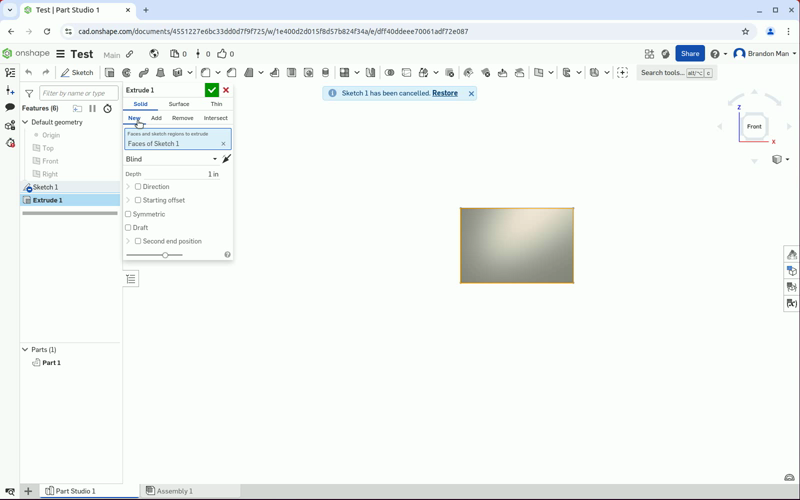
click(137, 120)
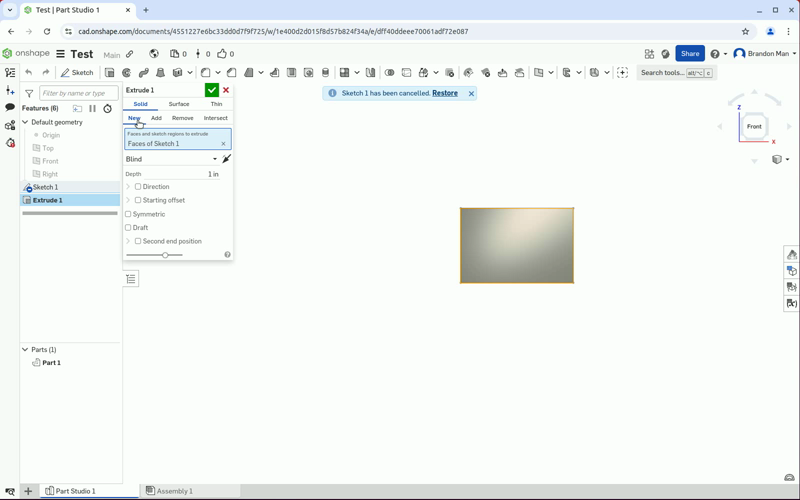
key(tab, 4)
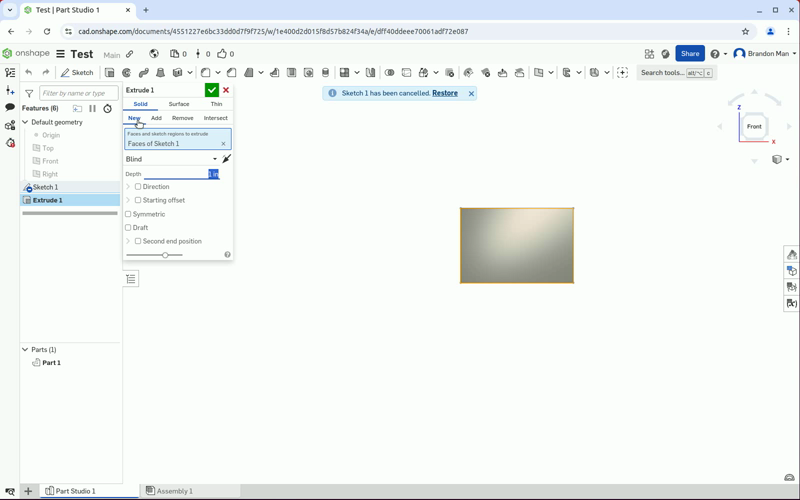
text(15.406)
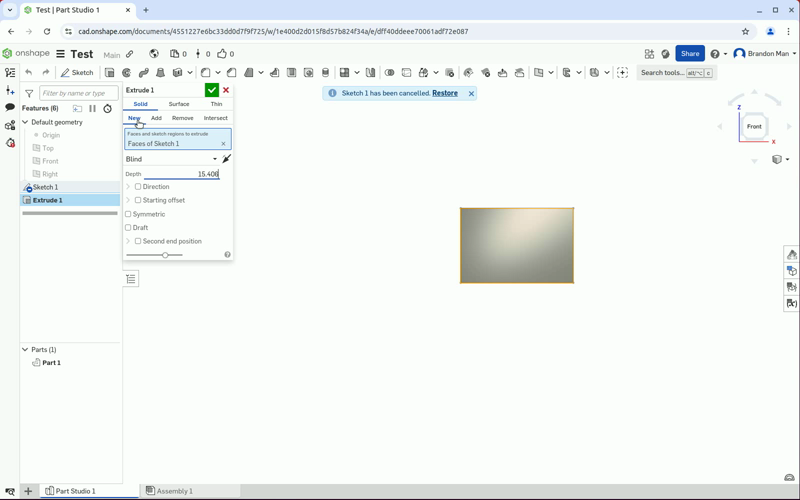
key(tab, 3)
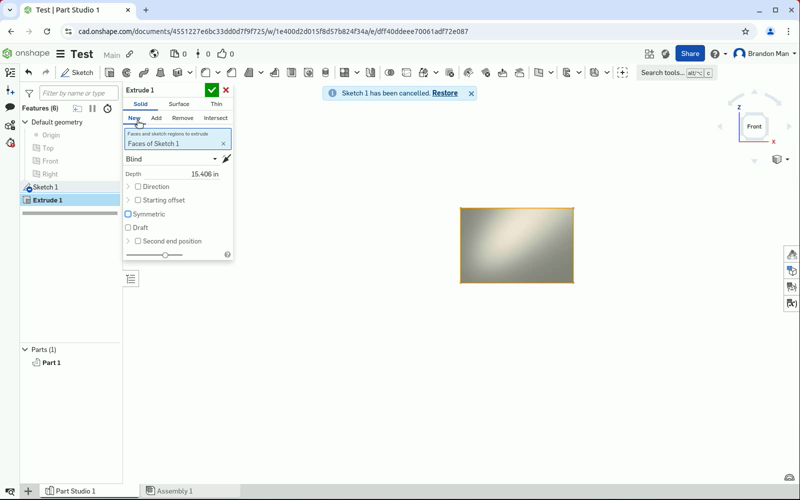
key(space)
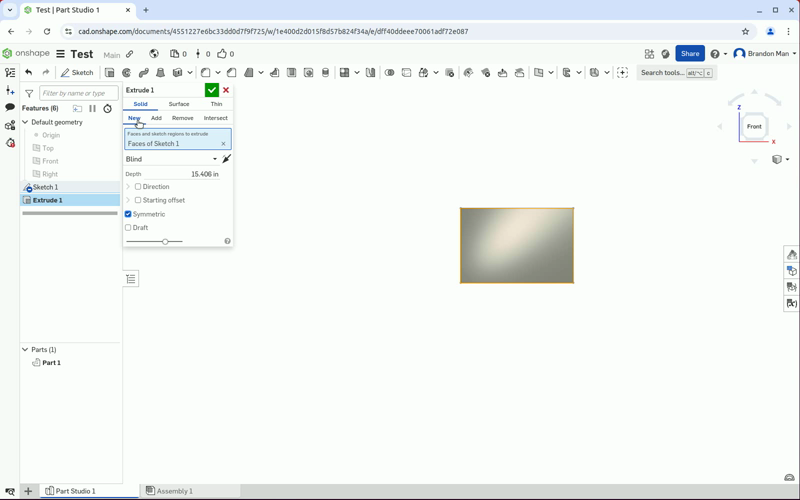
key(enter)
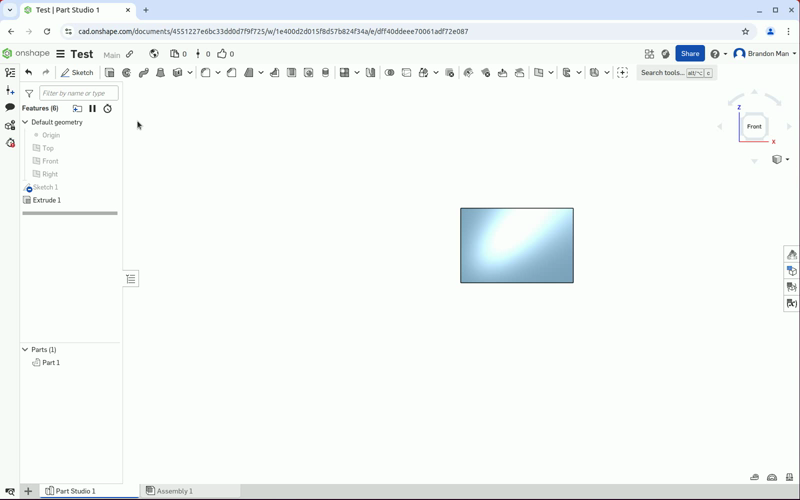
key(shift+h)
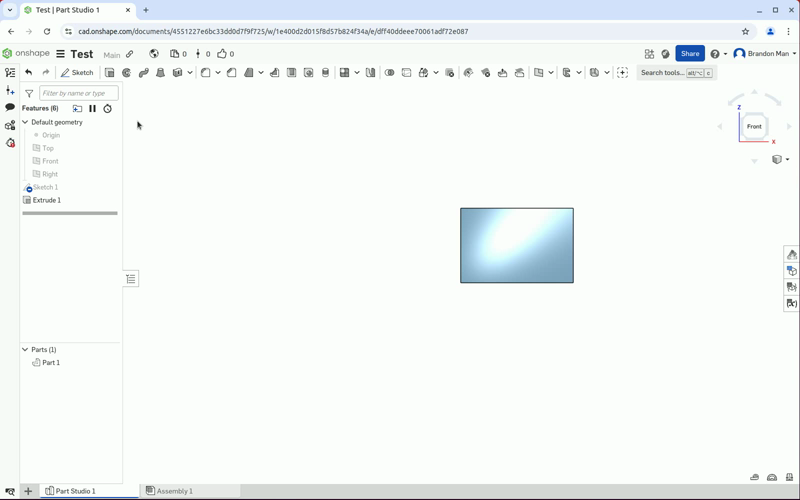
key(shift+h)
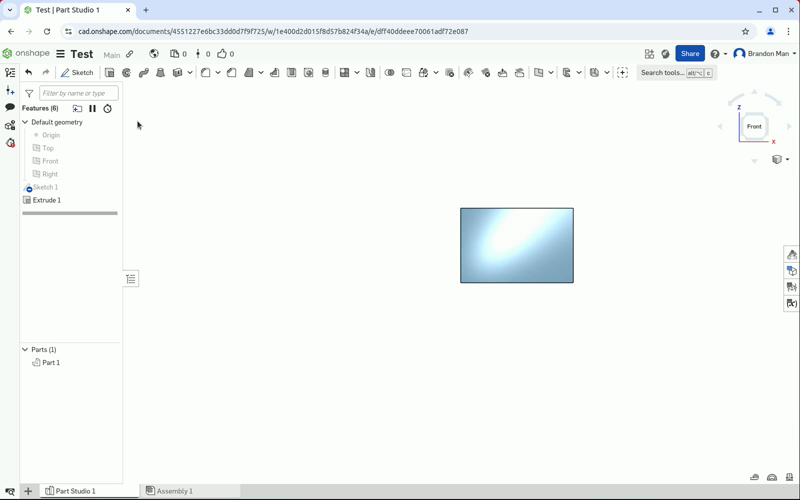
mouse_move(73, 189)
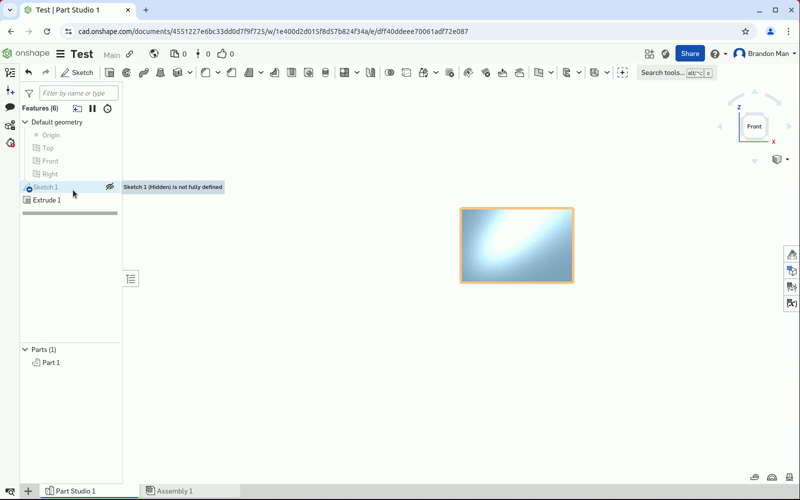
click(73, 189)
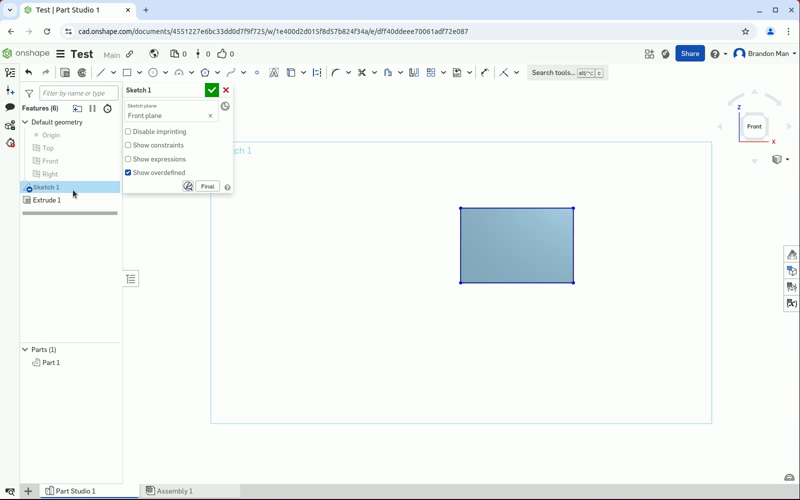
mouse_move(229, 92)
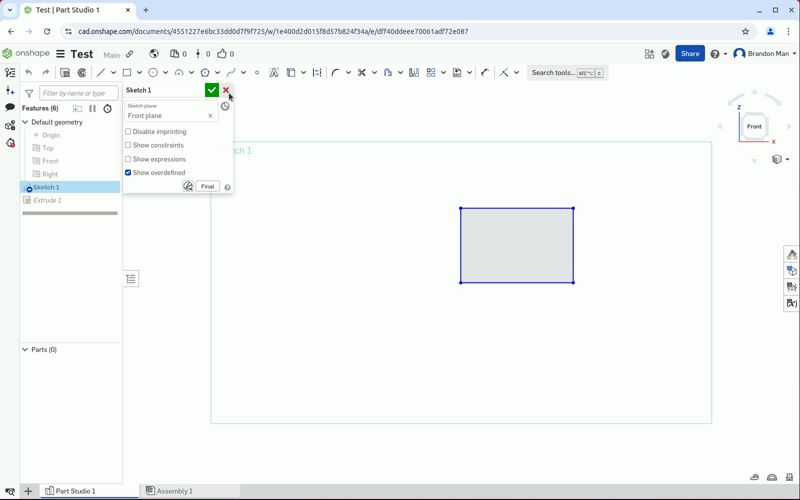
click(229, 92)
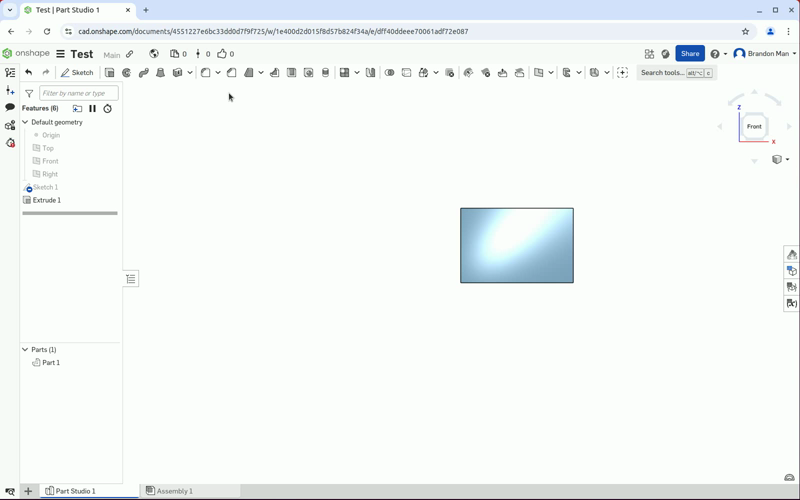
mouse_move(541, 75)
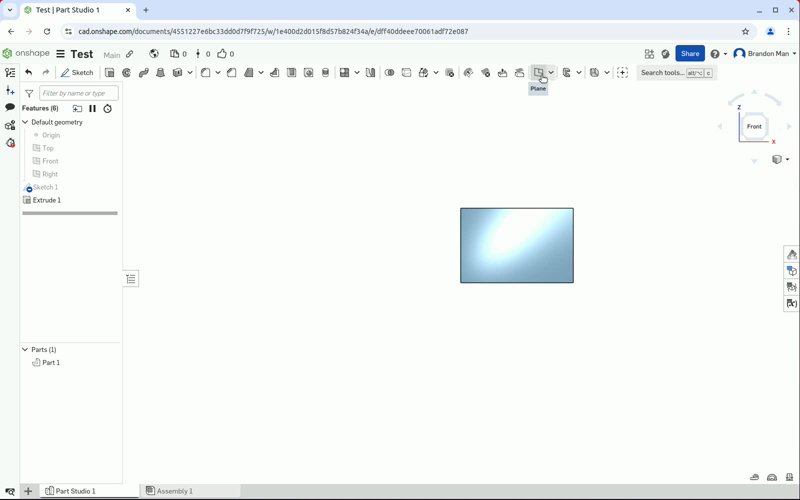
click(541, 75)
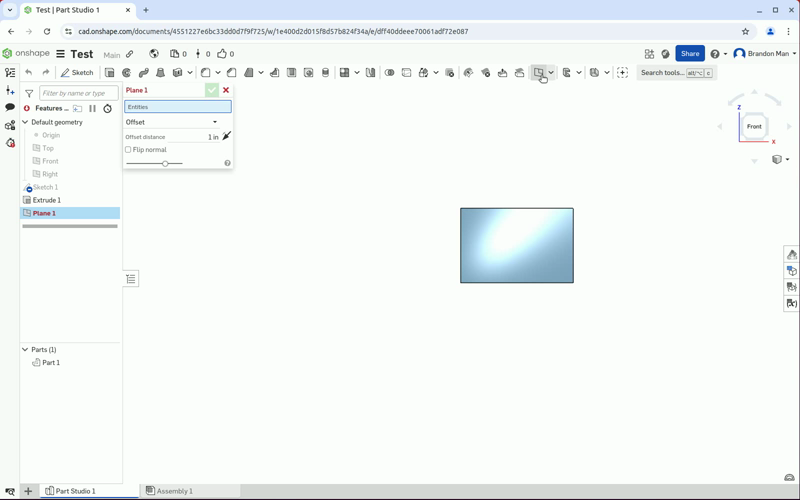
mouse_move(73, 163)
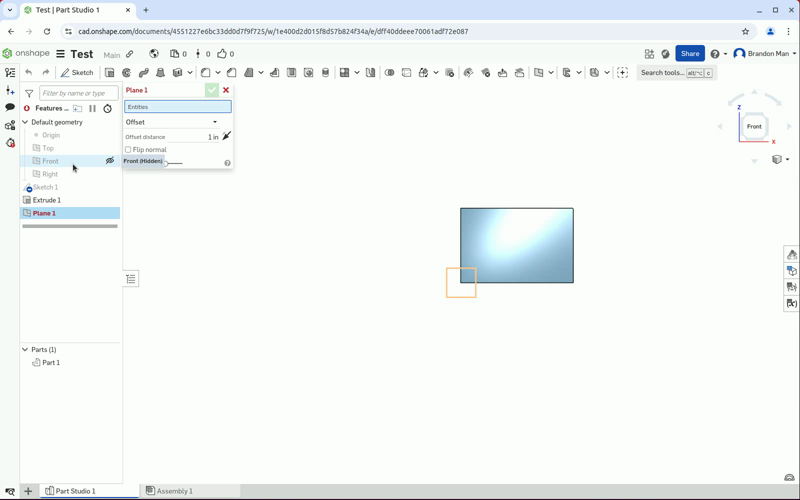
click(73, 163)
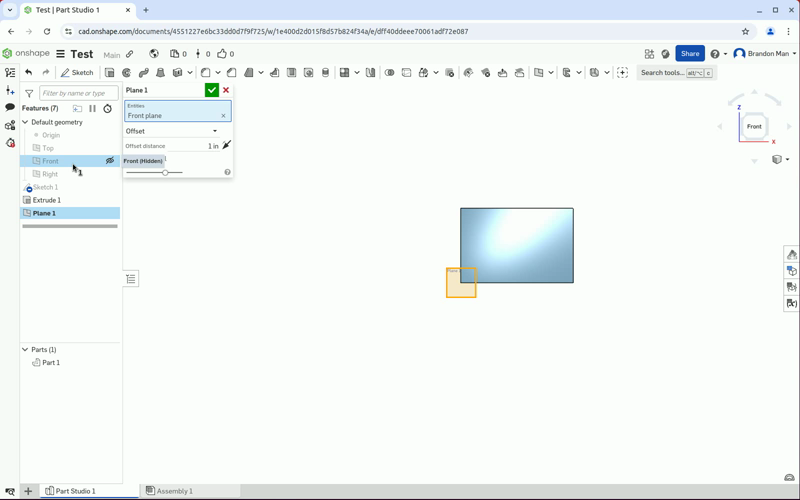
key(tab, 2)
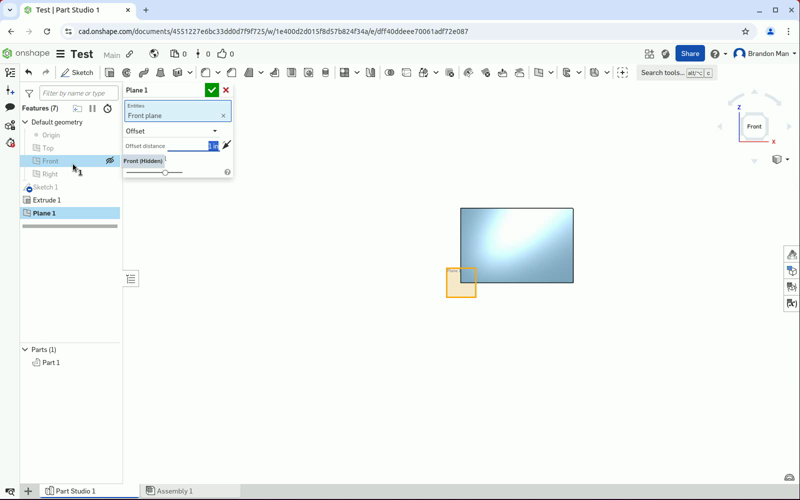
text(7.703)
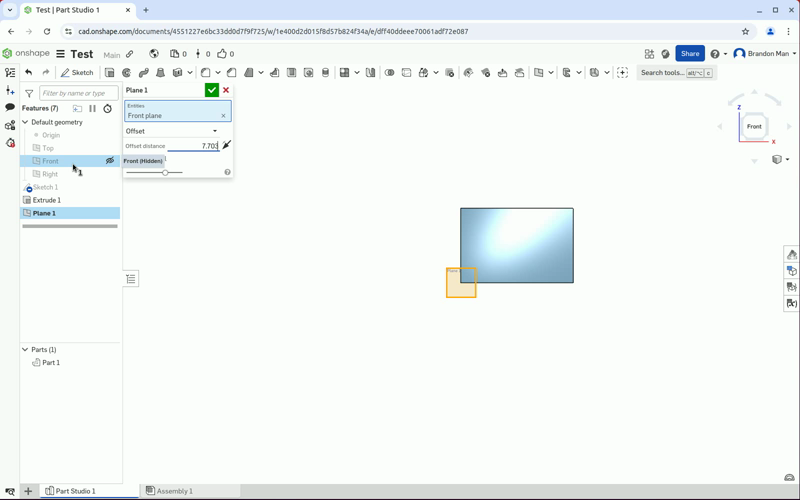
key(enter, 2)
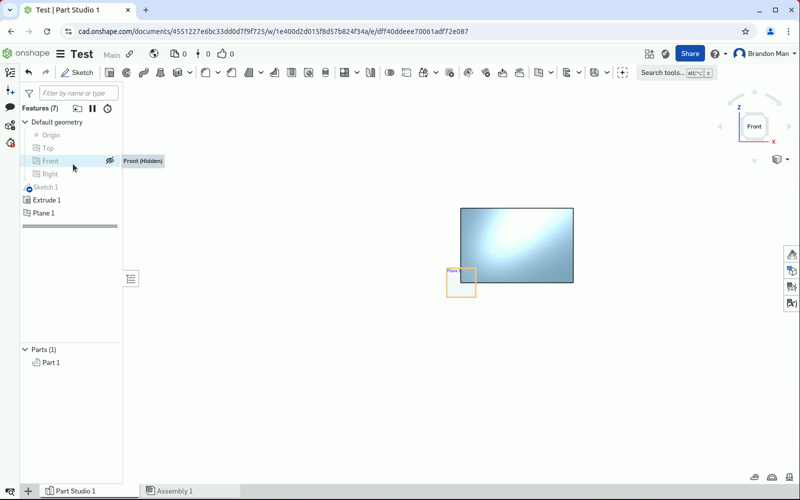
key(shift+s)
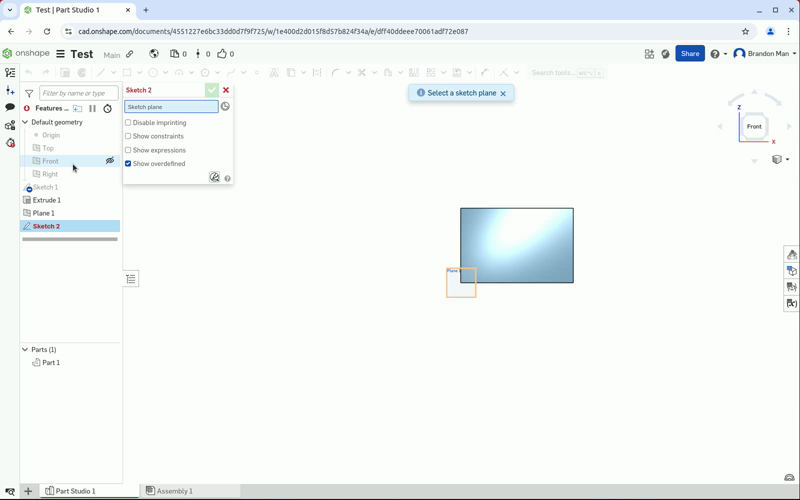
mouse_move(73, 215)
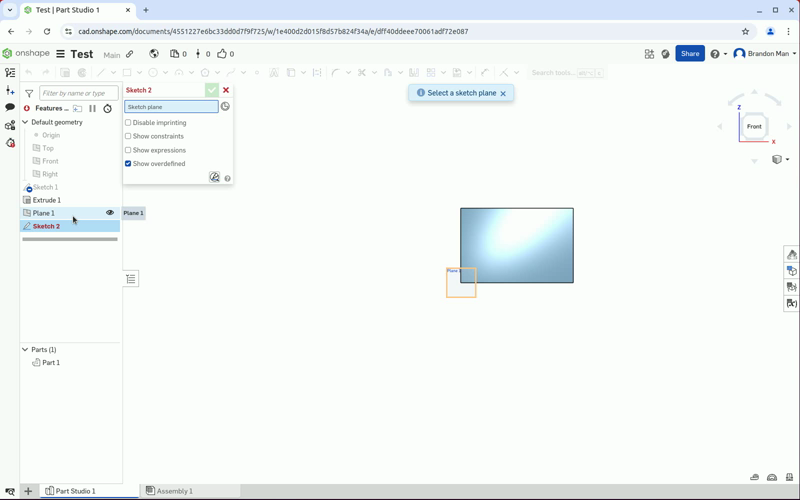
click(73, 215)
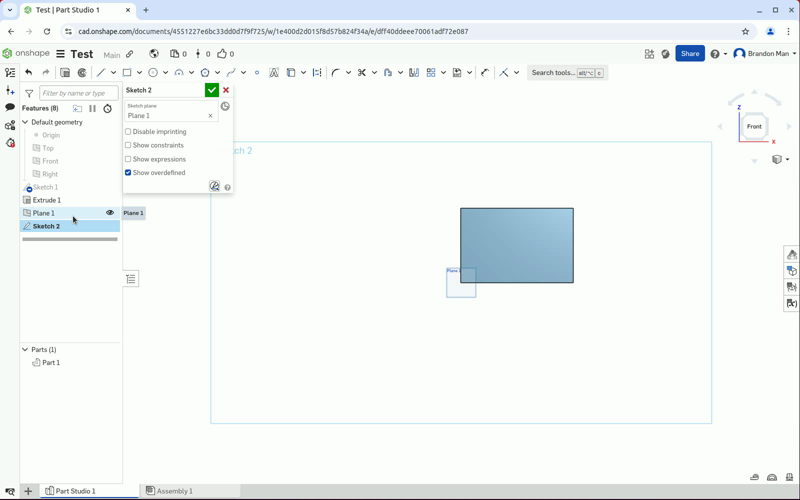
mouse_move(73, 352)
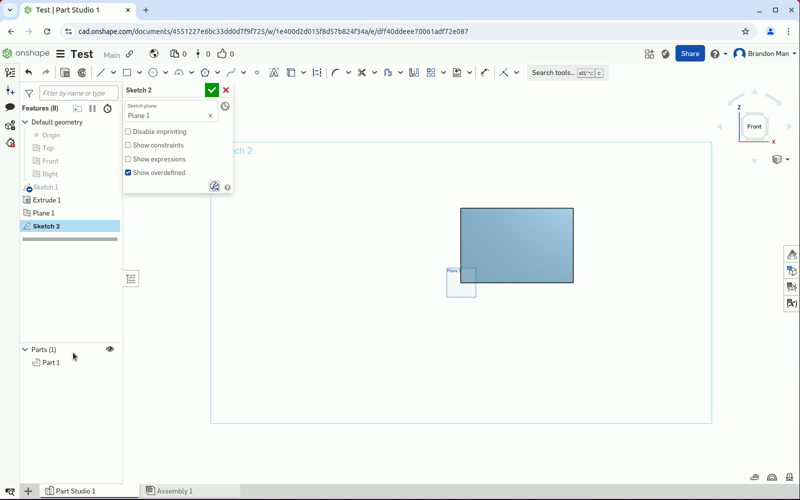
key(y)
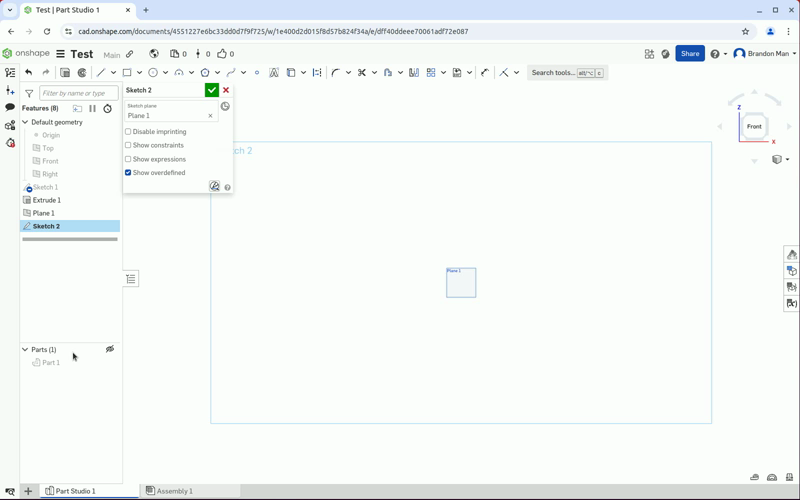
key(l)
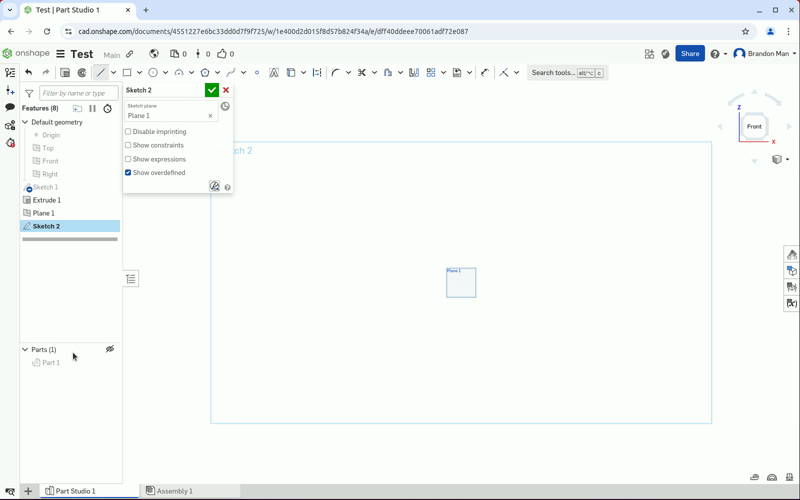
key_down(shift)
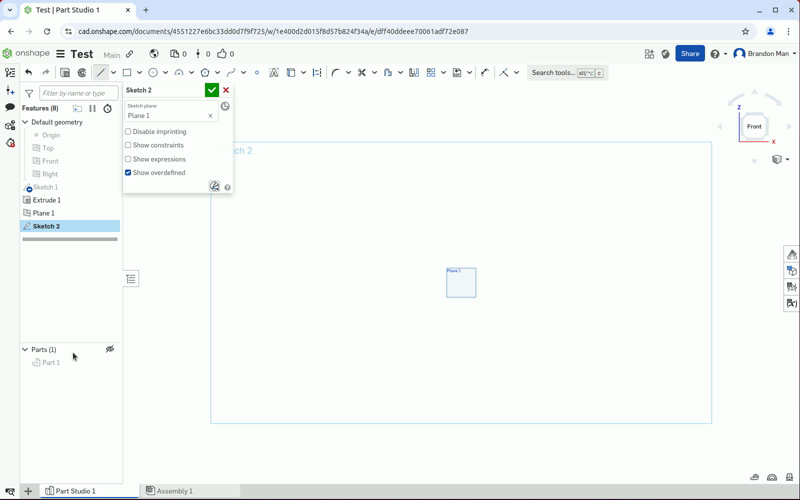
mouse_move(498, 282)
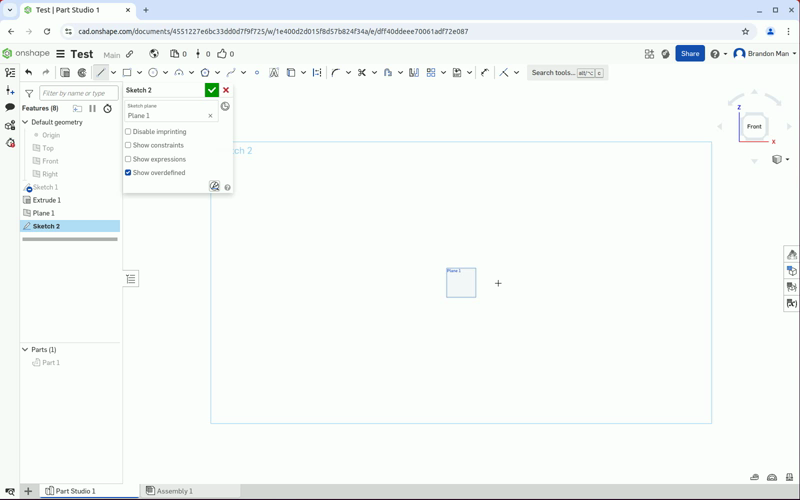
click(498, 282)
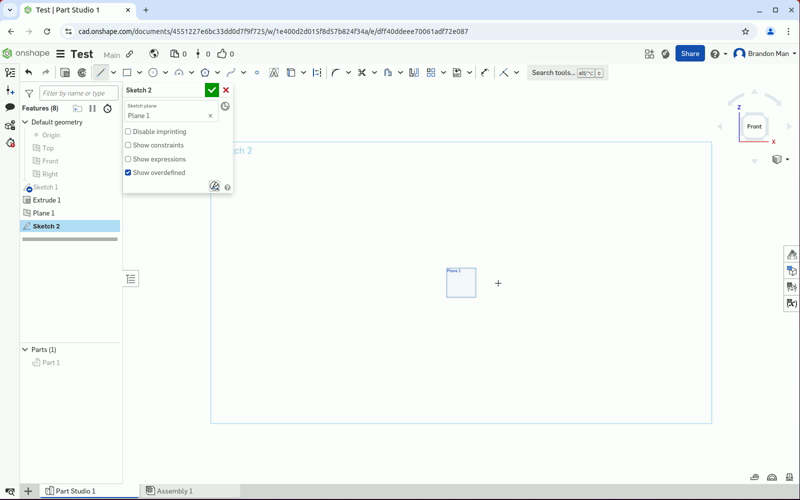
key_up(shift)
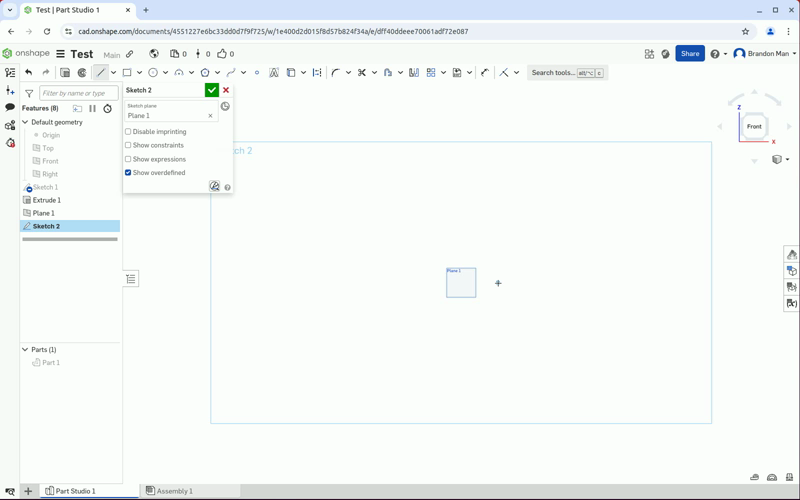
key_down(shift)
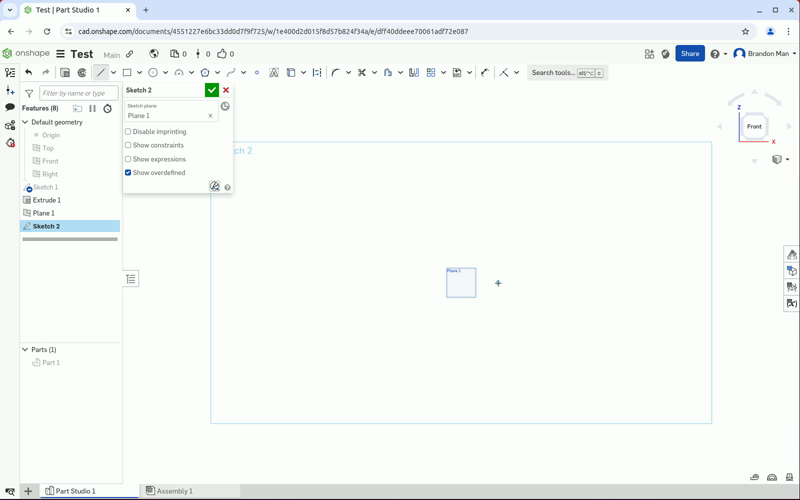
mouse_move(528, 282)
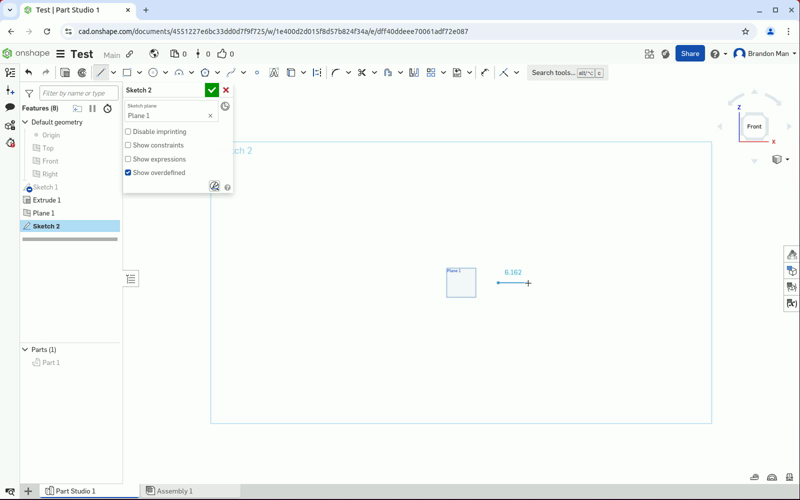
mouse_move(536, 282)
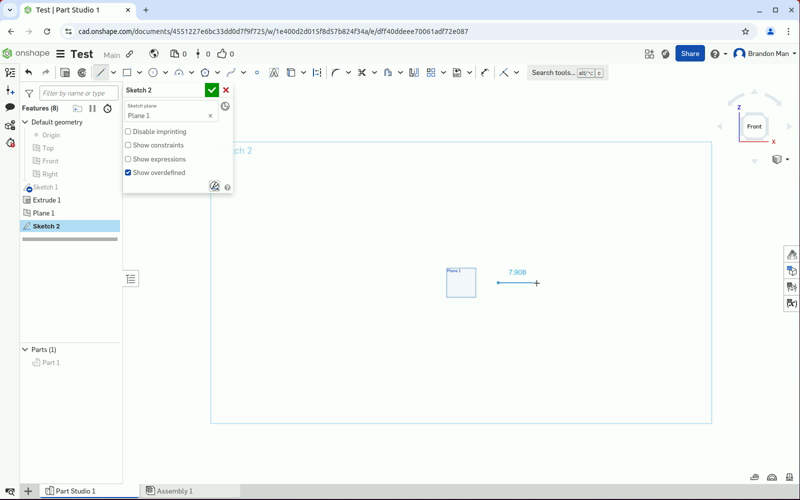
click(536, 282)
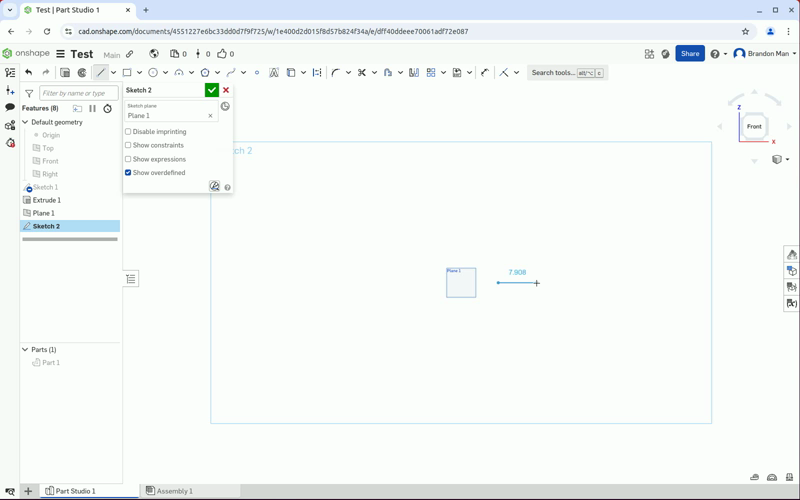
key_up(shift)
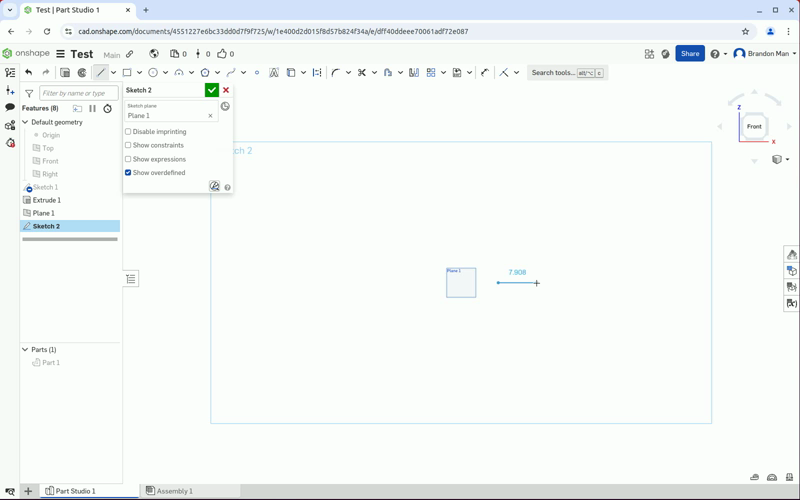
key_down(shift)
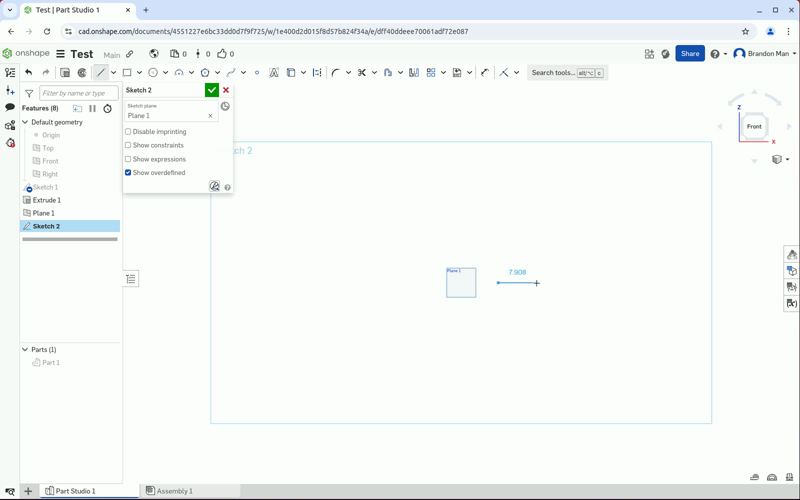
mouse_move(566, 282)
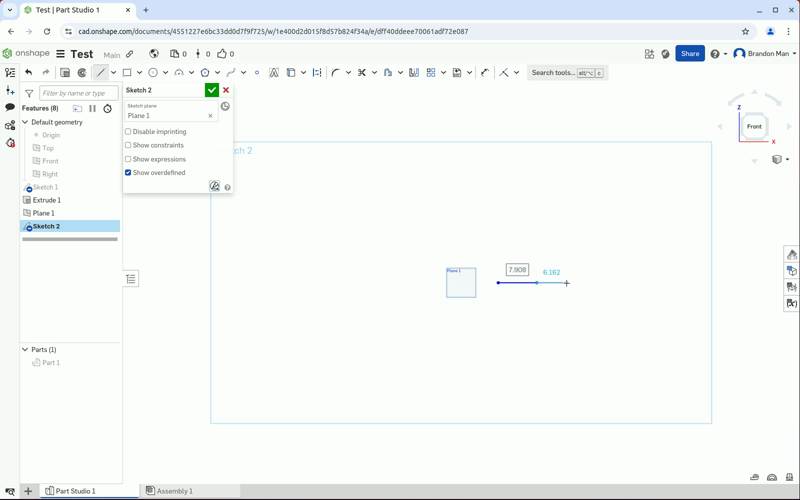
mouse_move(536, 244)
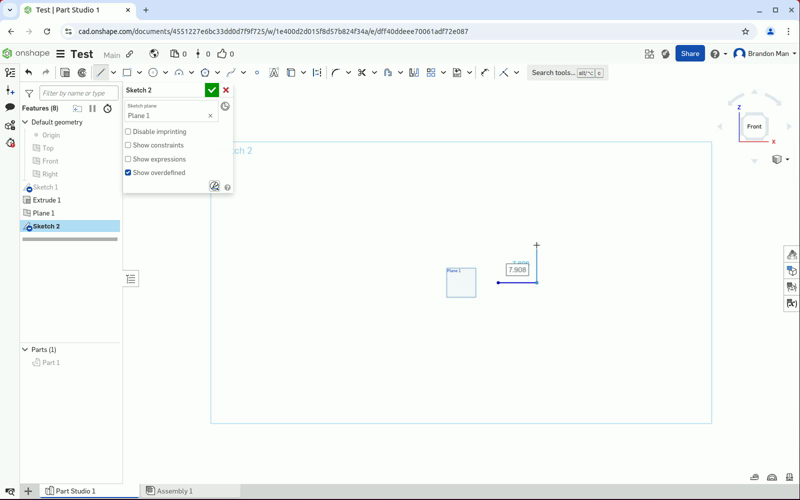
click(536, 244)
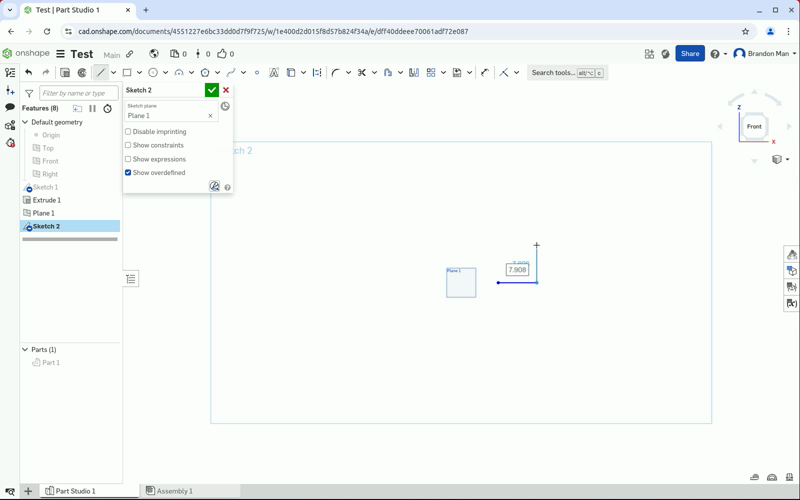
key_up(shift)
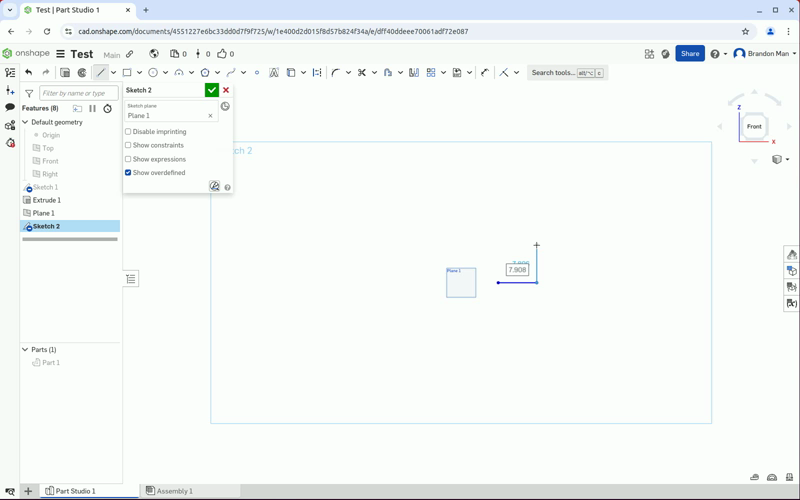
key_down(shift)
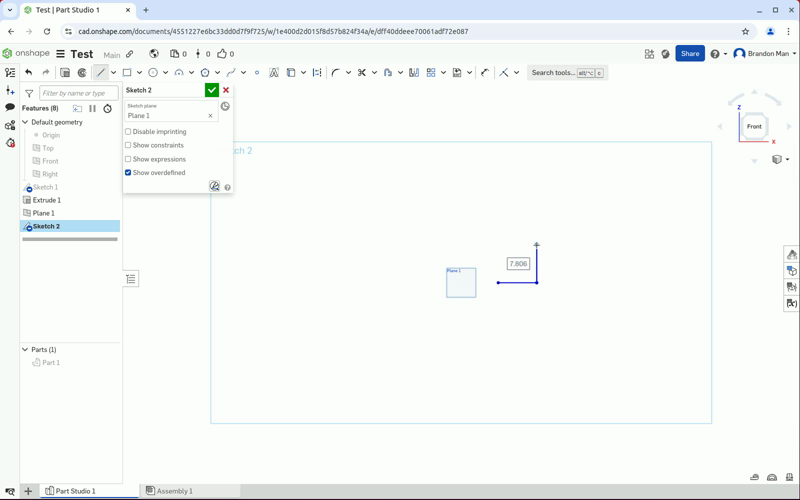
mouse_move(566, 244)
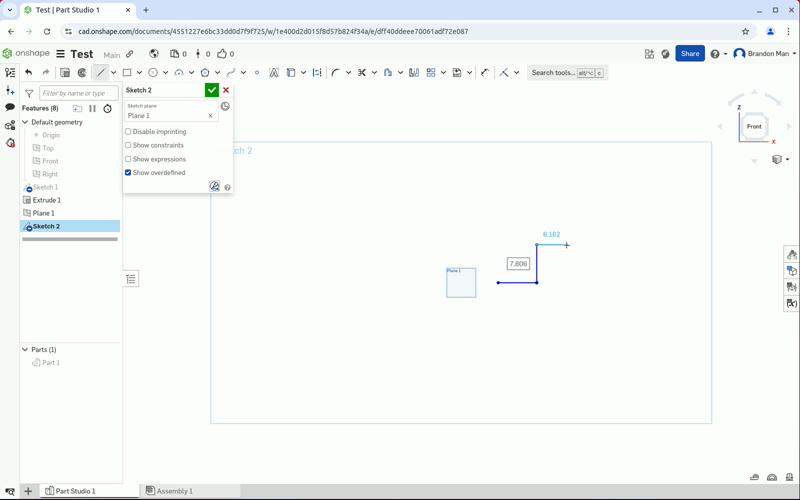
mouse_move(498, 244)
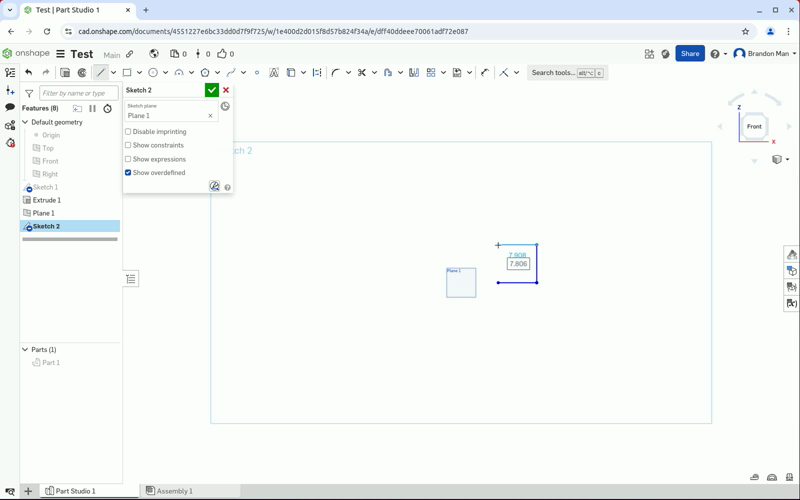
click(498, 244)
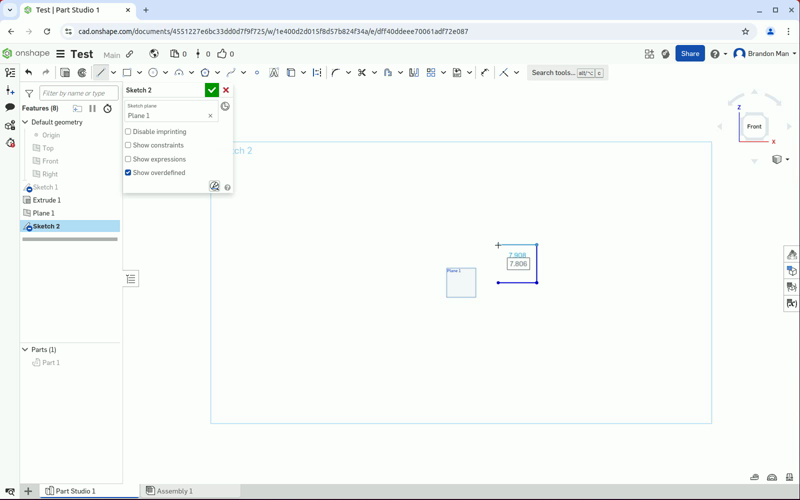
key_up(shift)
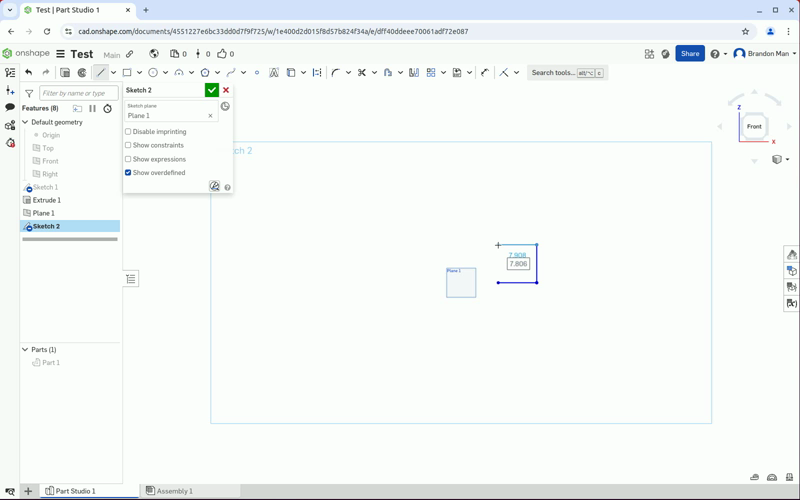
mouse_move(528, 244)
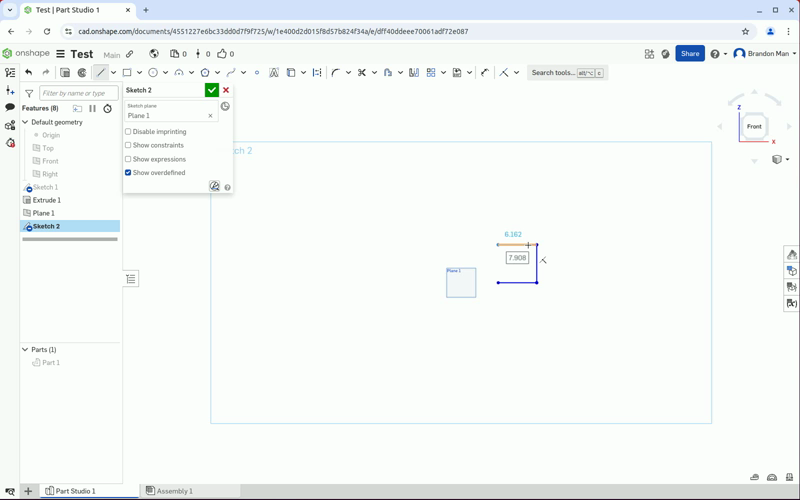
key_down(shift)
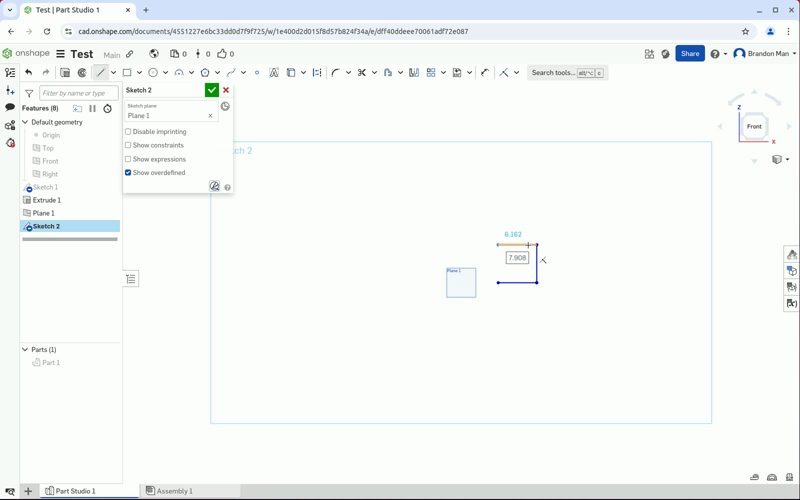
mouse_move(498, 282)
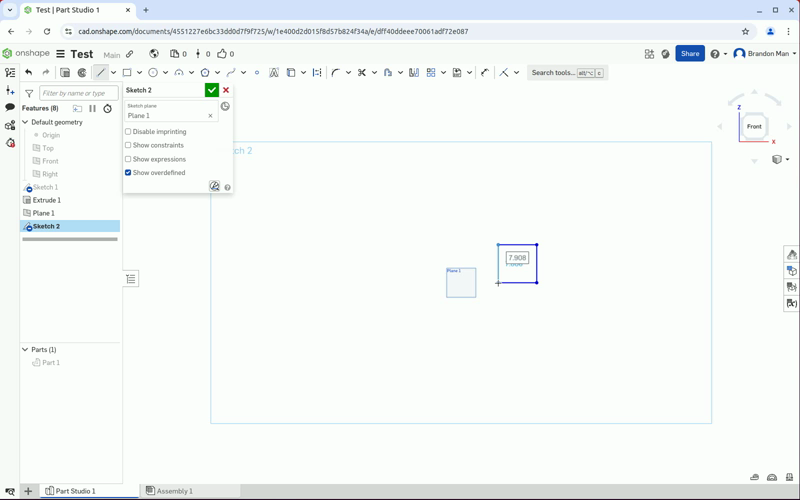
key_up(shift)
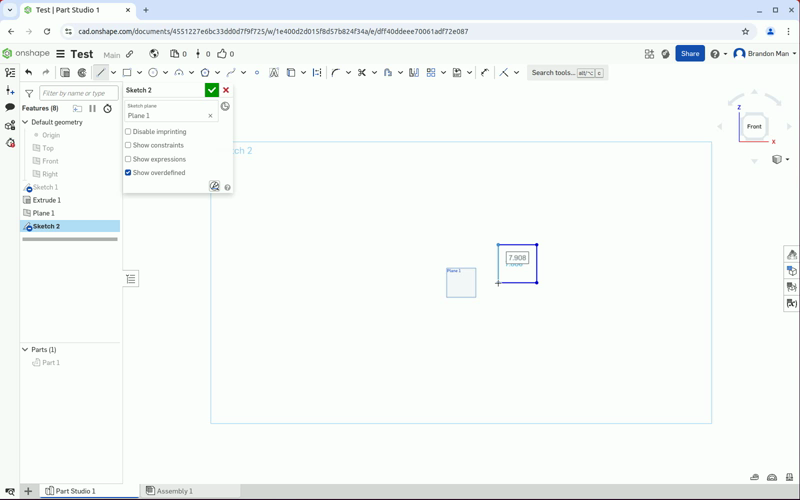
click(498, 282)
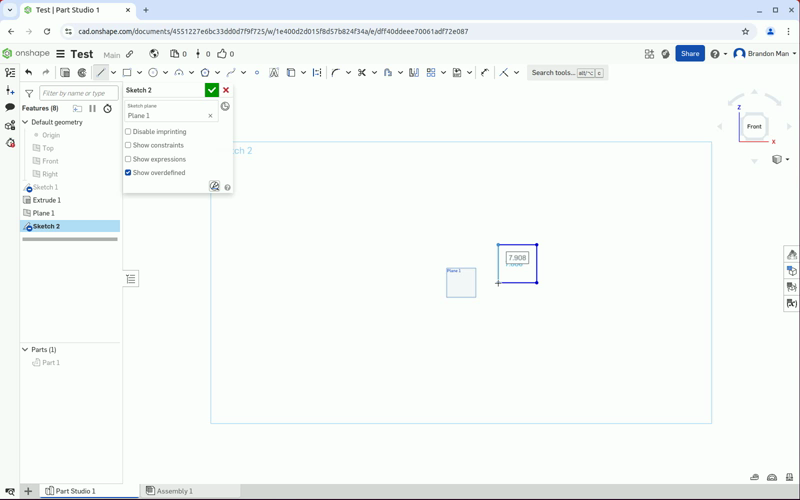
key(esc)
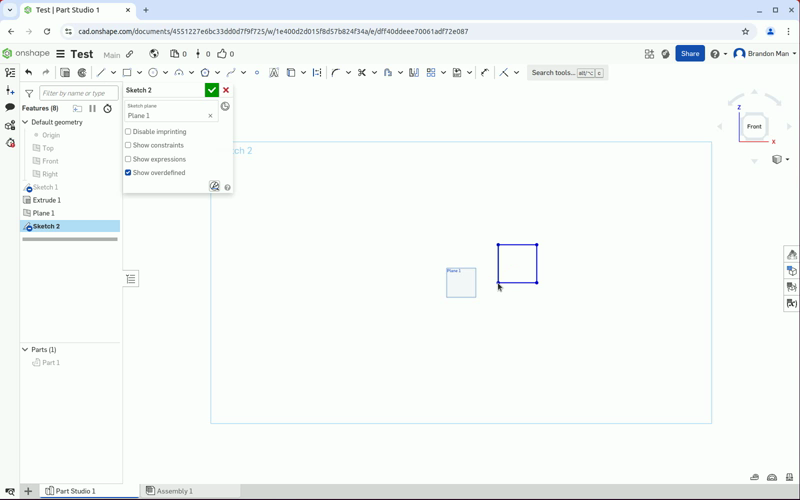
mouse_move(503, 258)
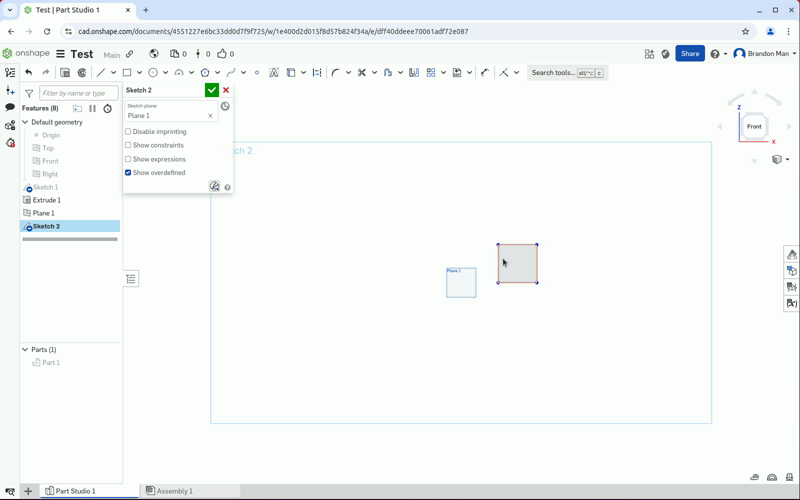
scroll(6)
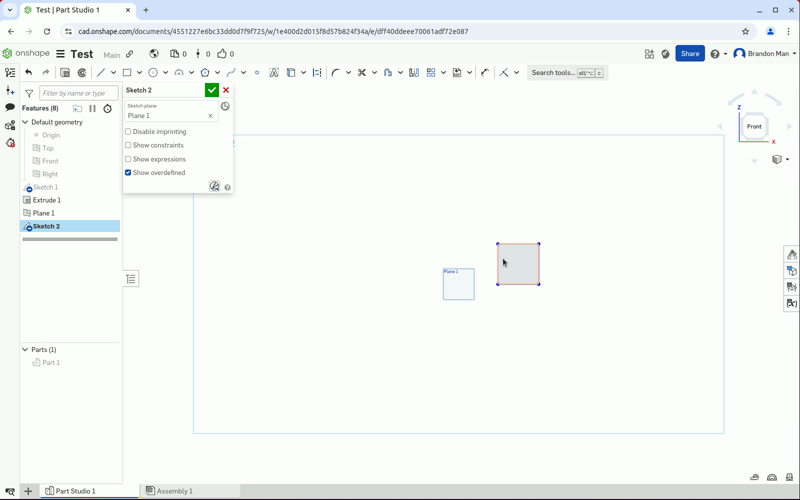
scroll(6)
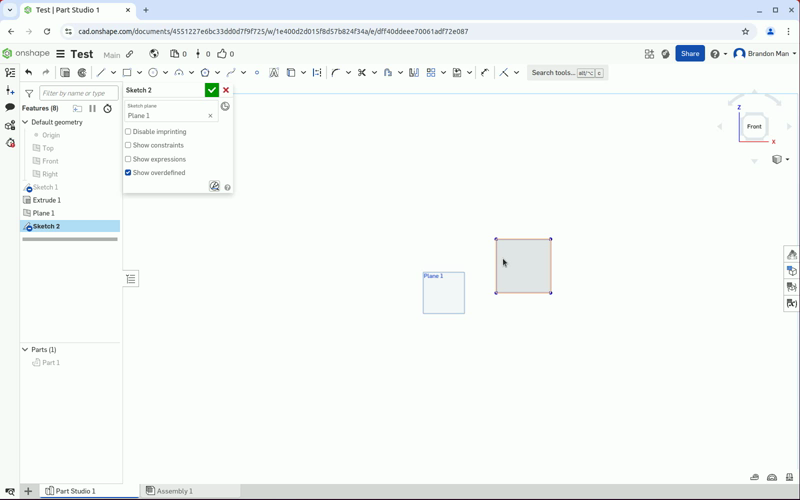
scroll(6)
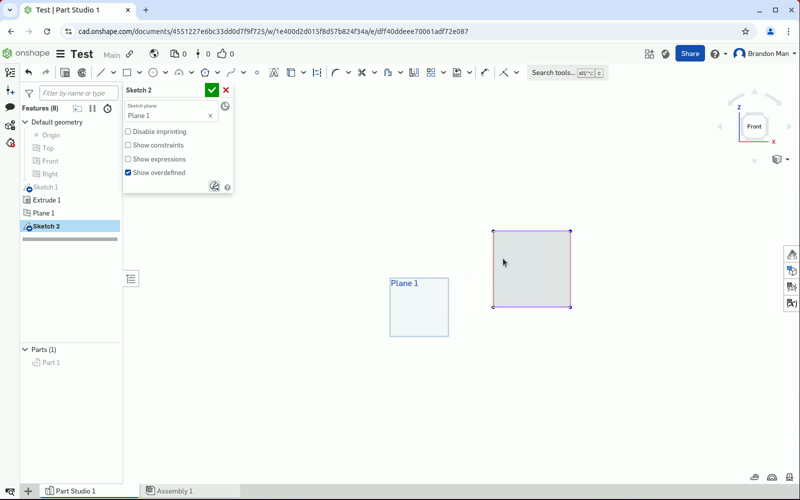
scroll(6)
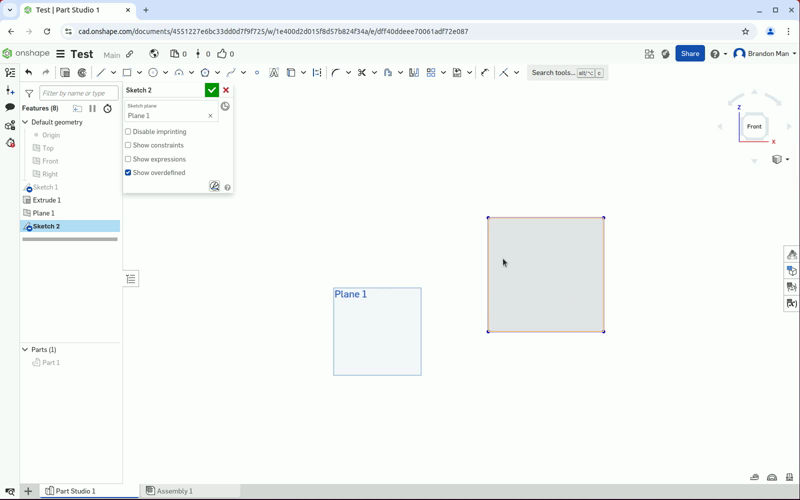
scroll(6)
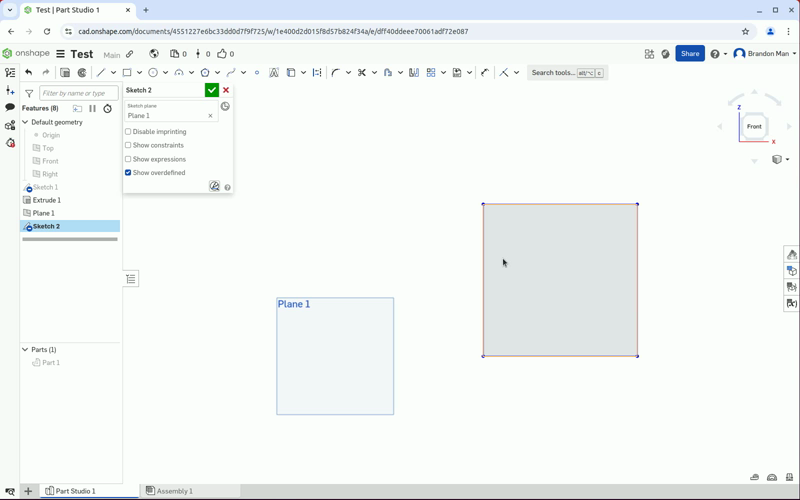
scroll(6)
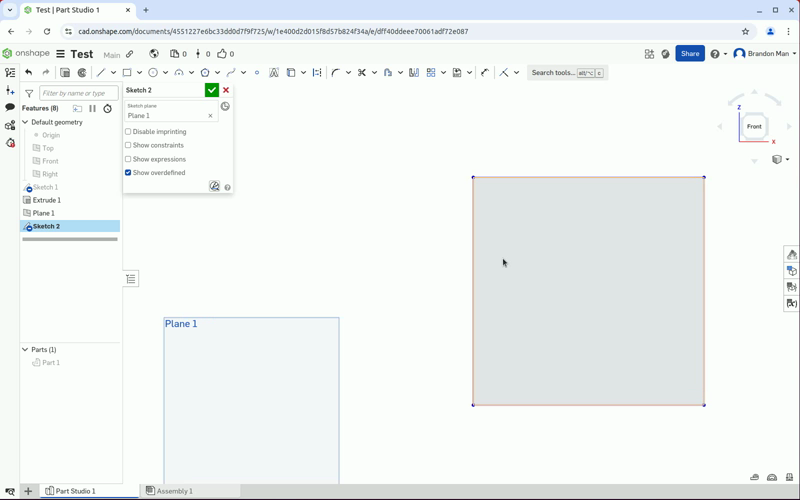
scroll(6)
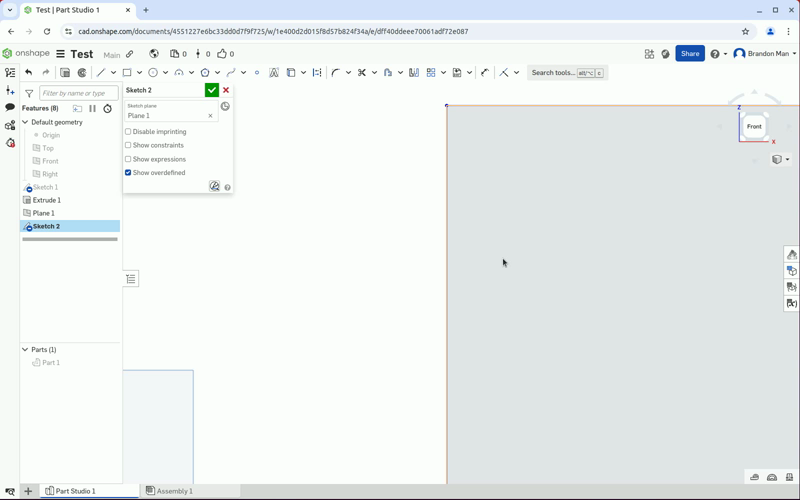
click(503, 258)
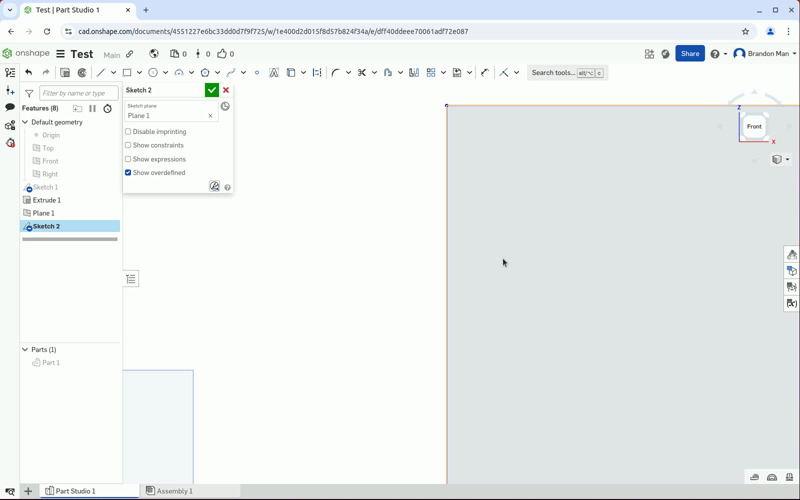
scroll(-6)
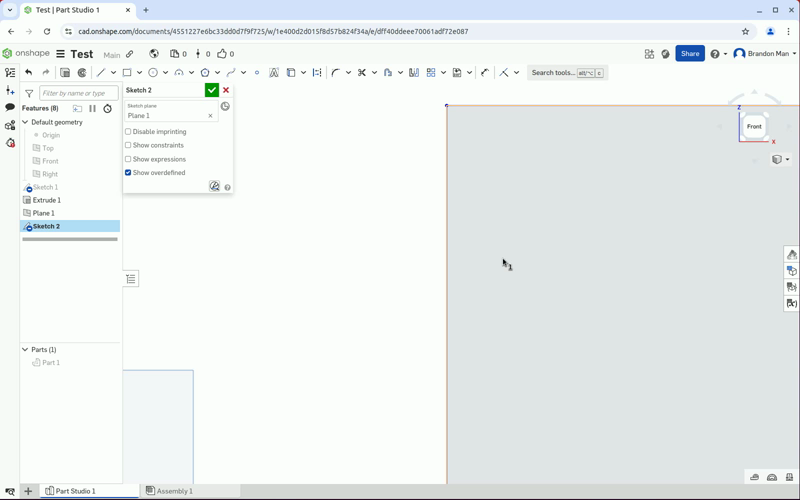
scroll(-6)
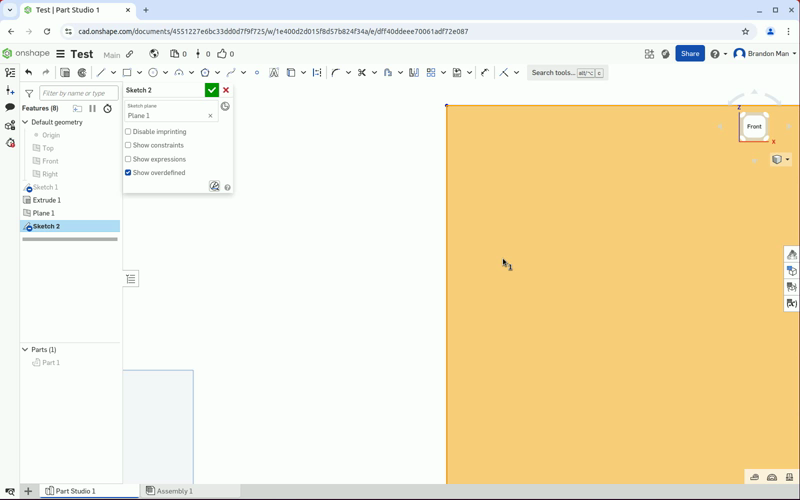
scroll(-6)
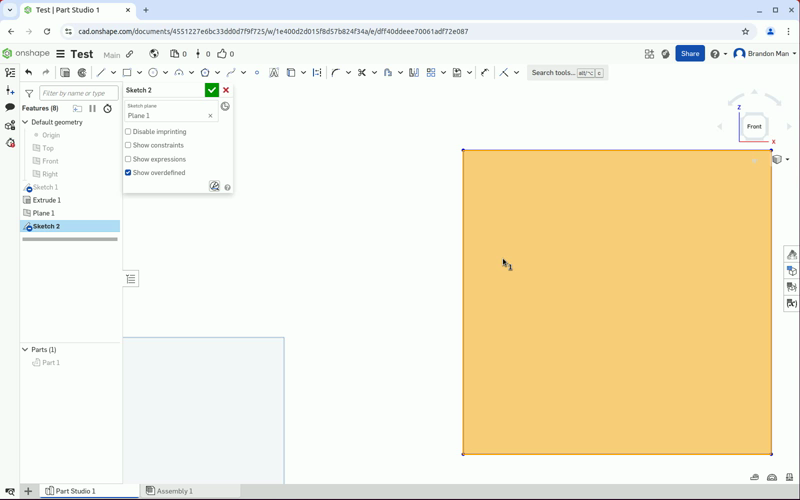
scroll(-6)
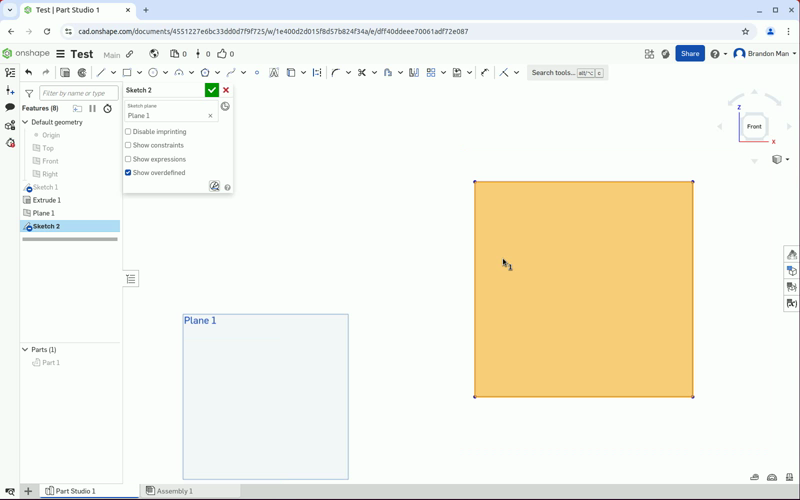
scroll(-6)
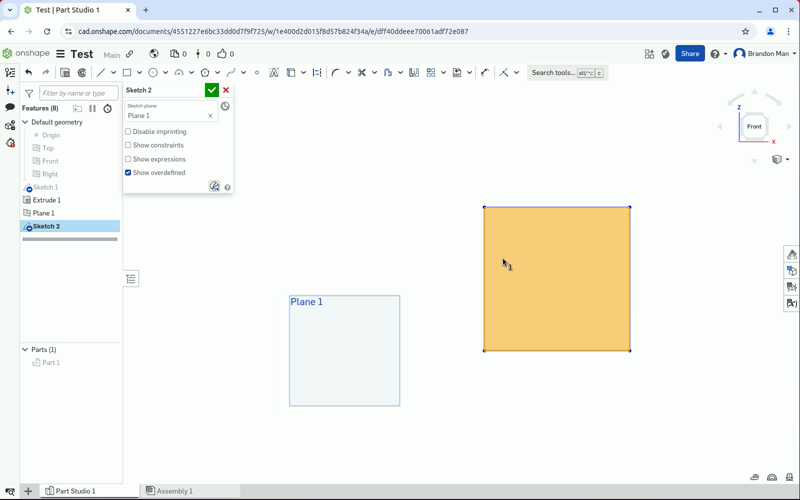
scroll(-6)
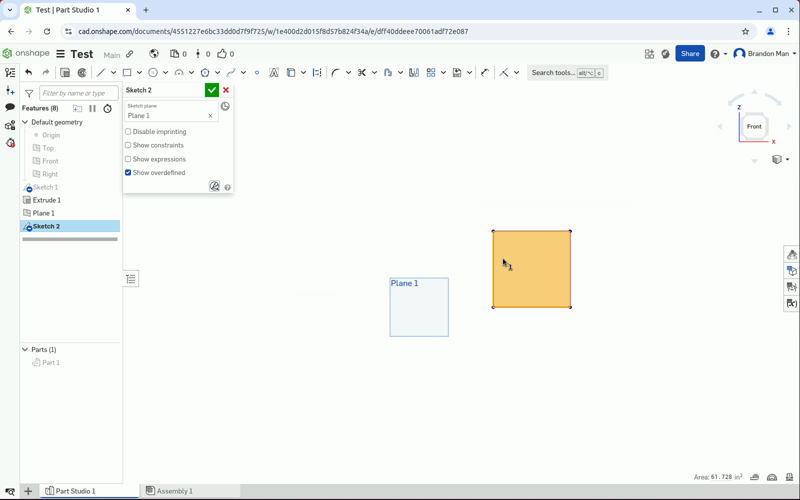
scroll(-6)
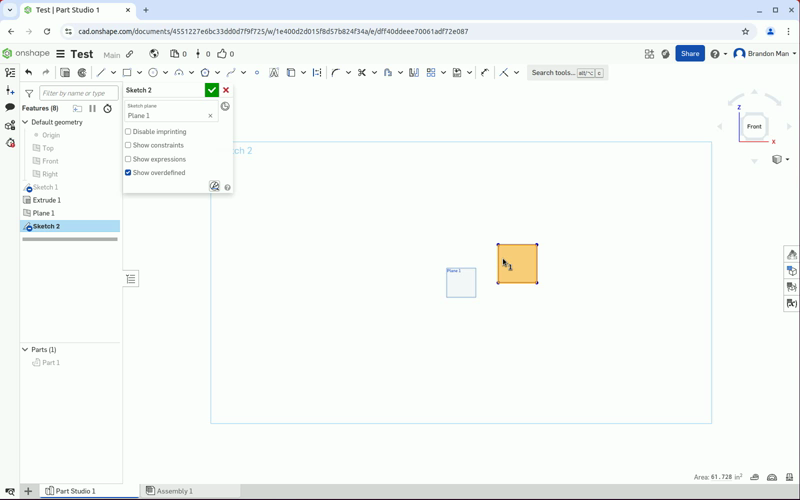
mouse_move(73, 352)
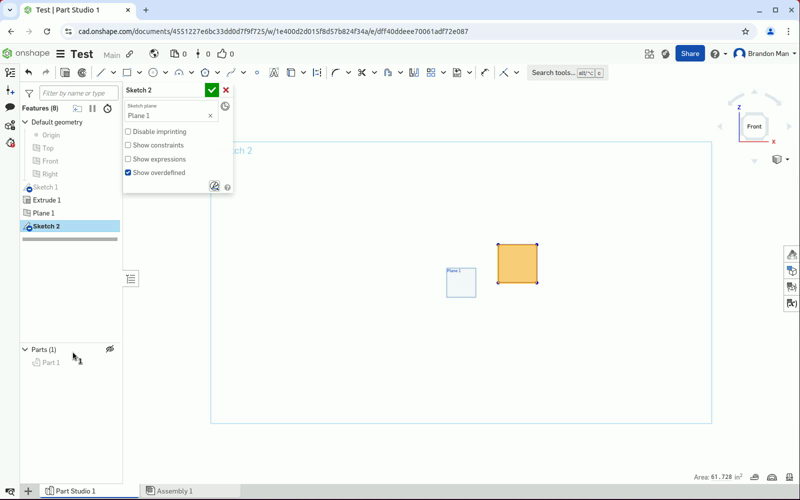
key(shift+y)
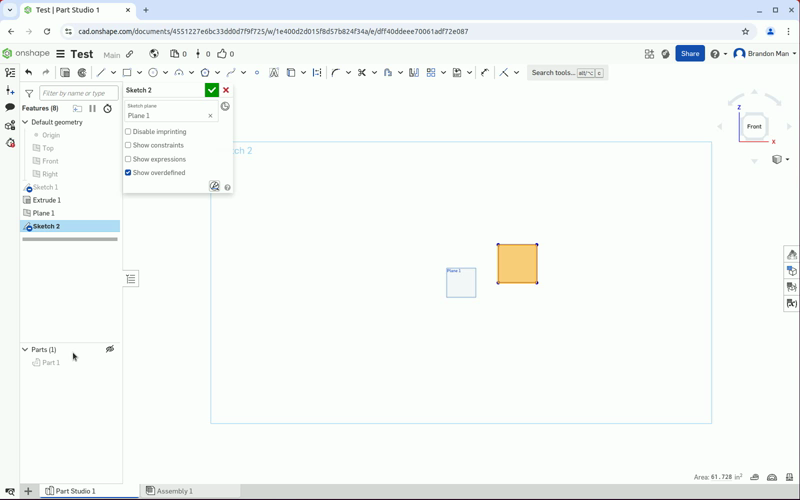
key(shift+e)
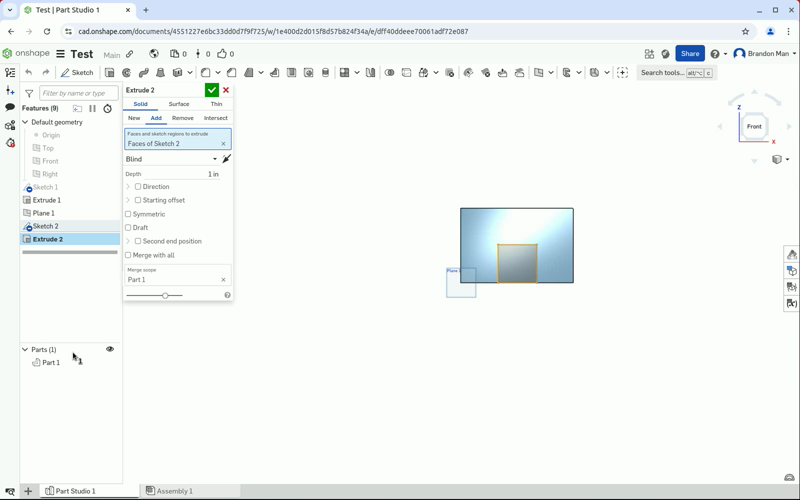
mouse_move(143, 106)
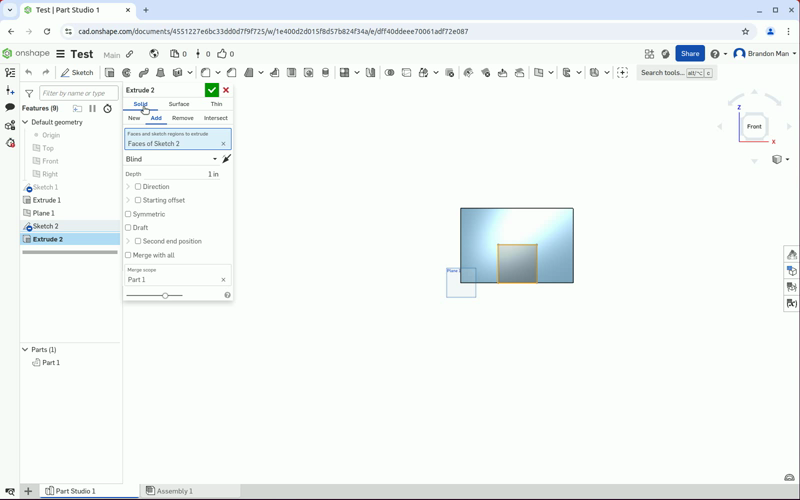
click(143, 106)
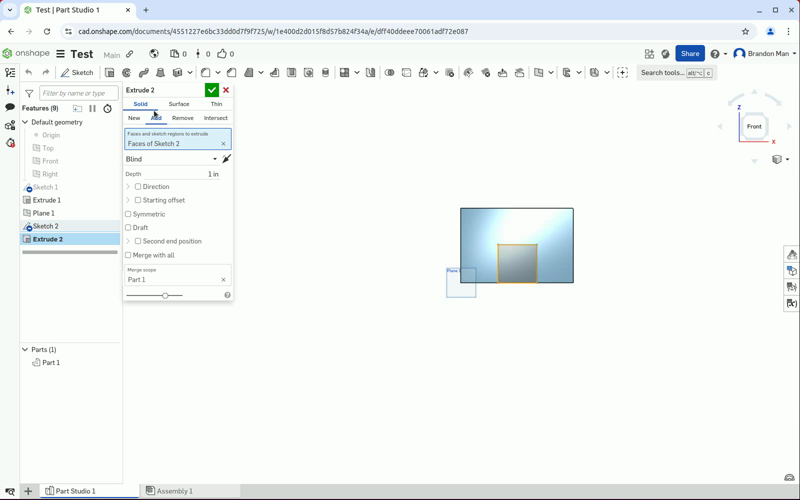
mouse_move(186, 120)
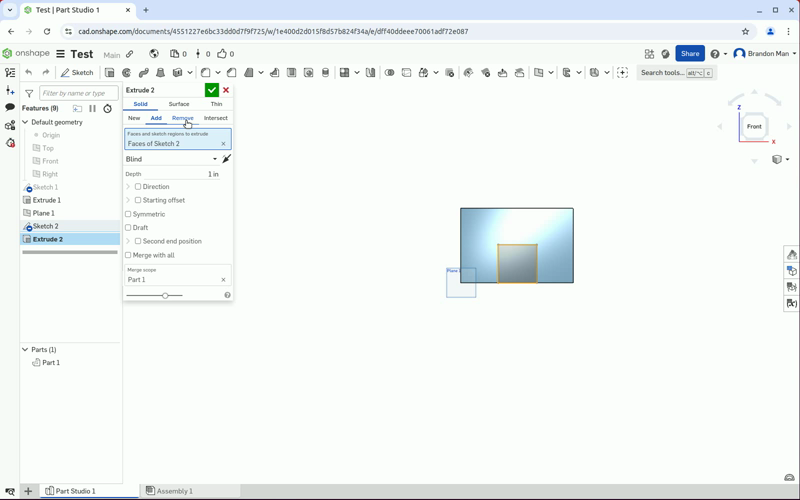
click(186, 120)
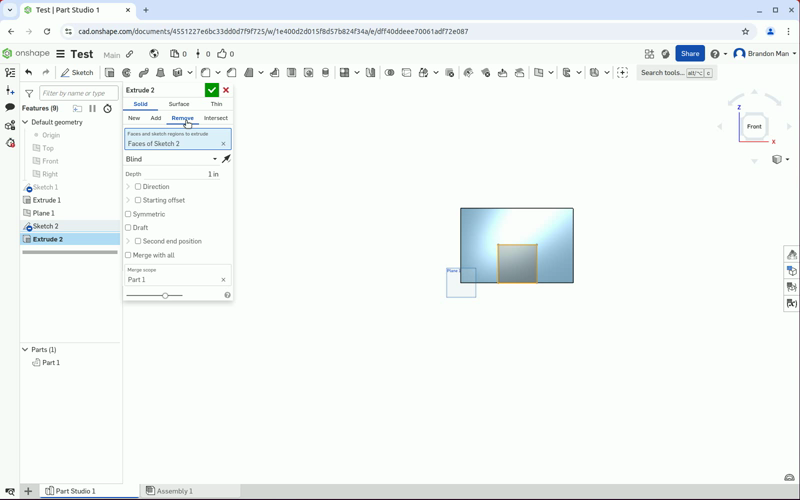
key(tab, 4)
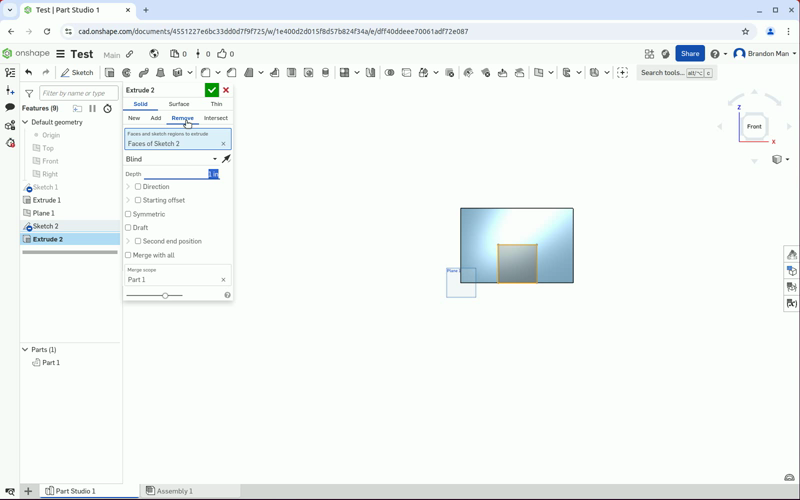
text(11.554)
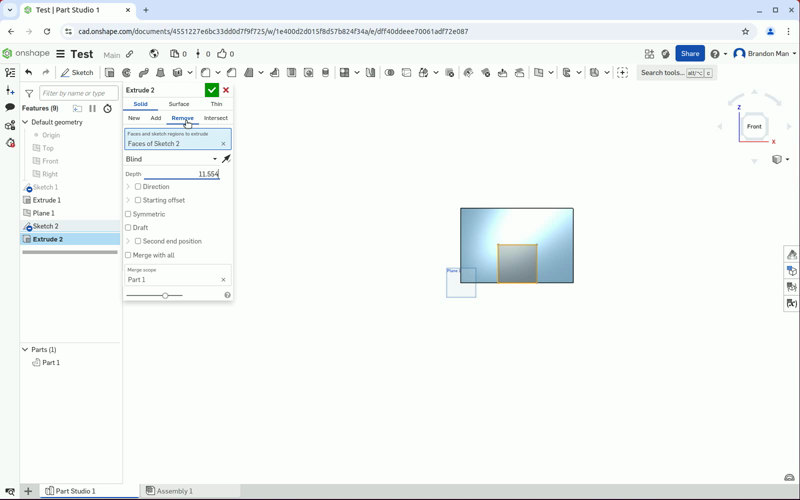
key(tab, 6)
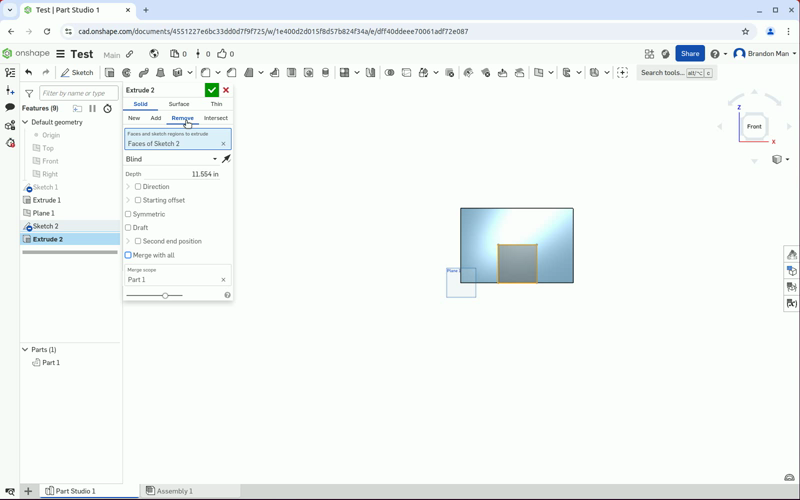
key(space)
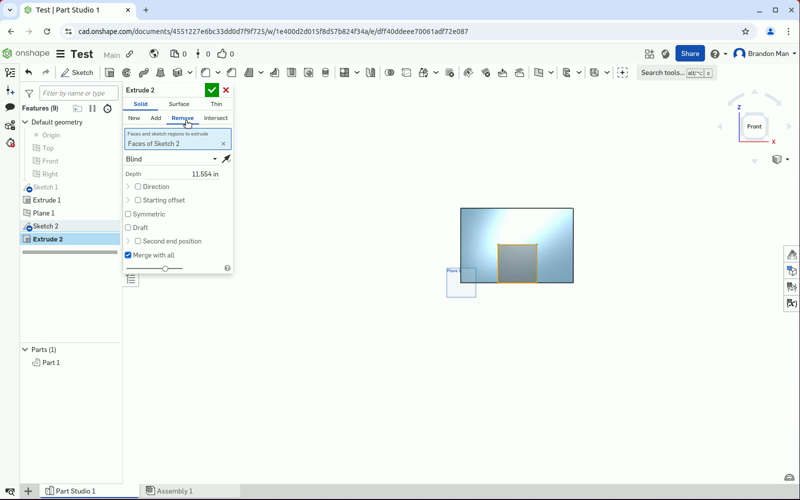
key(enter)
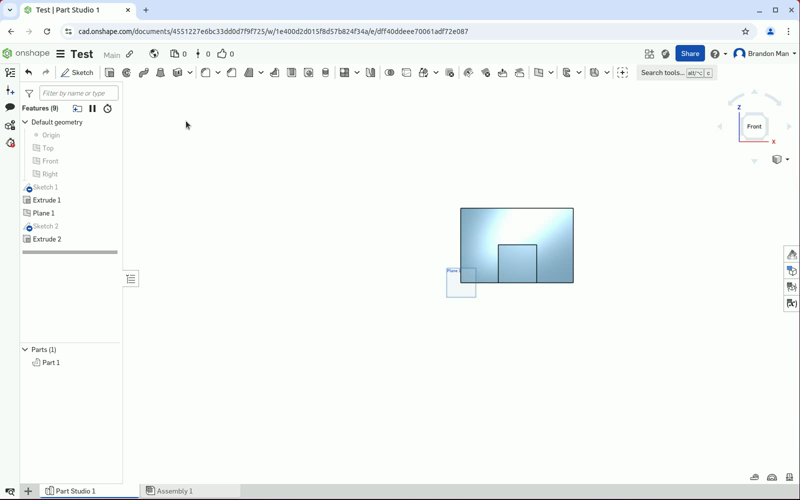
key(shift+h)
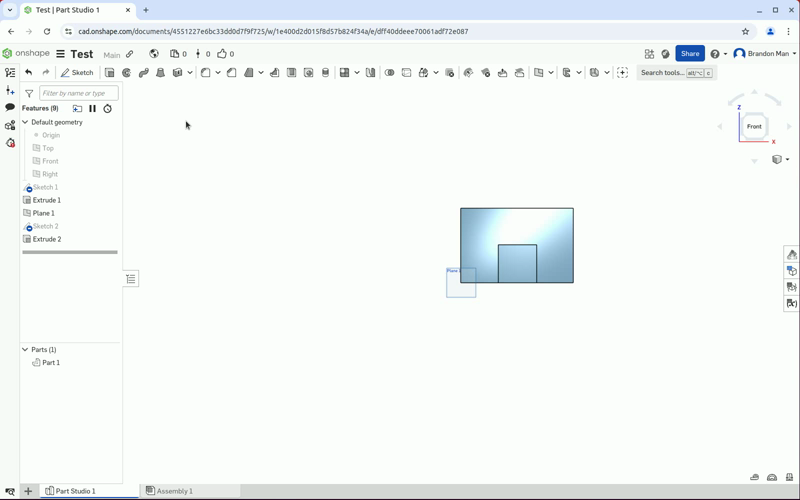
key(shift+h)
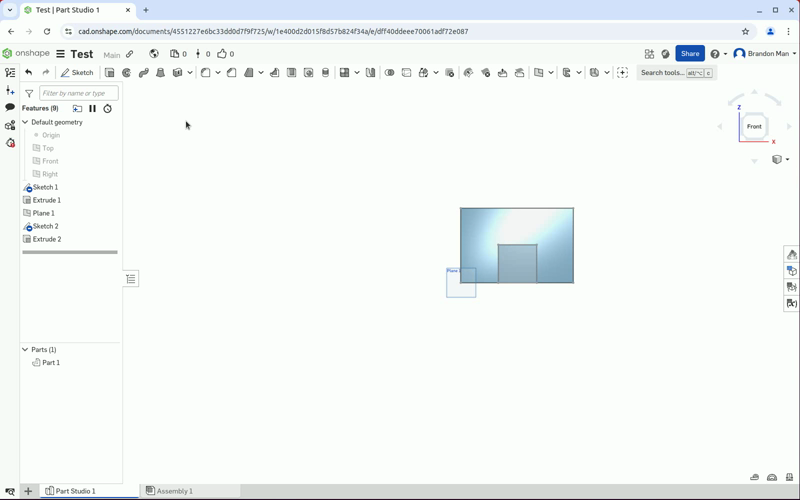
key(shift+7)
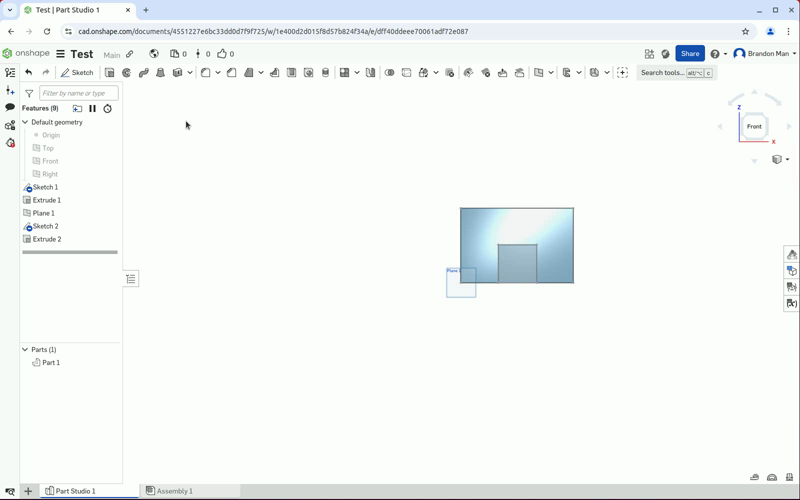
key(left, 2)
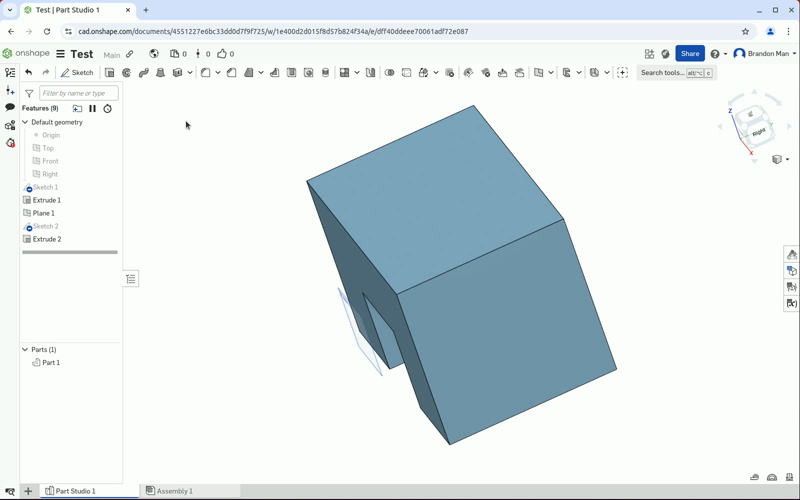
key(down, 2)
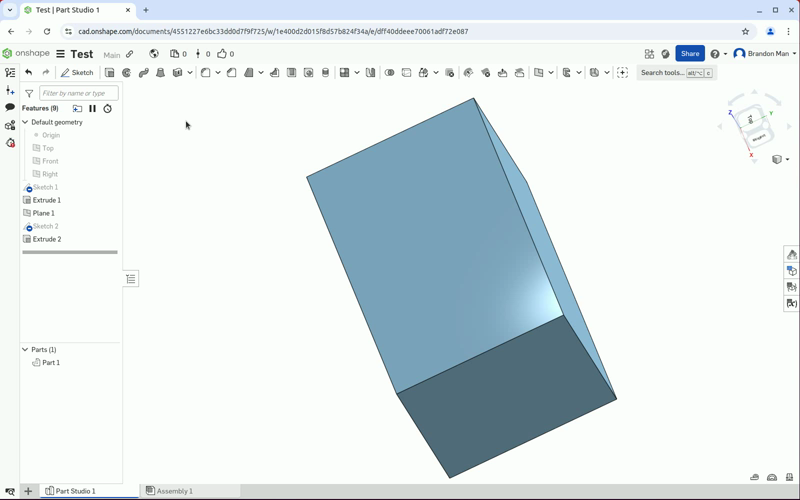
key(up, 2)
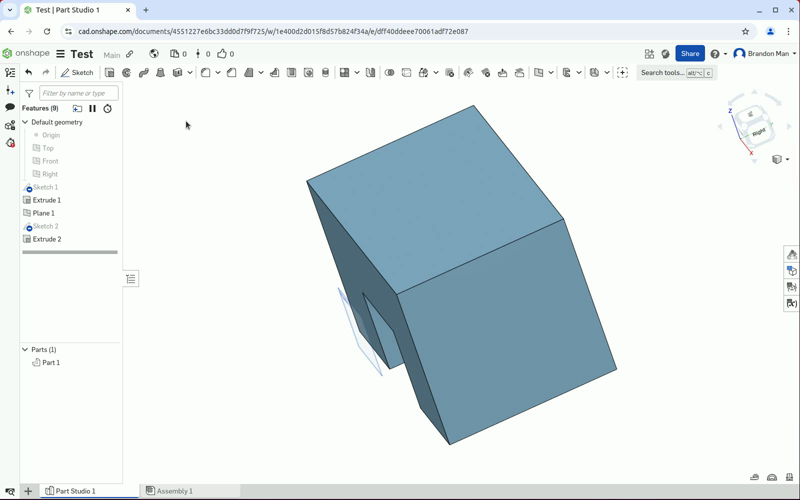
key(right, 2)
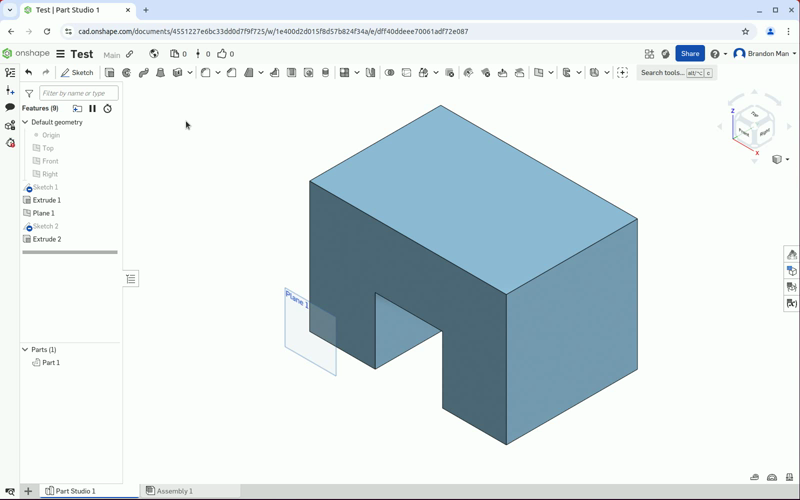
mouse_move(73, 189)
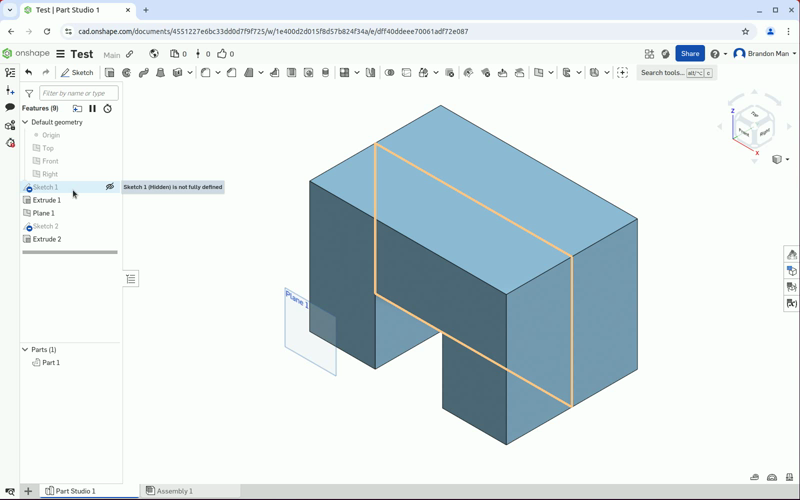
click(73, 189)